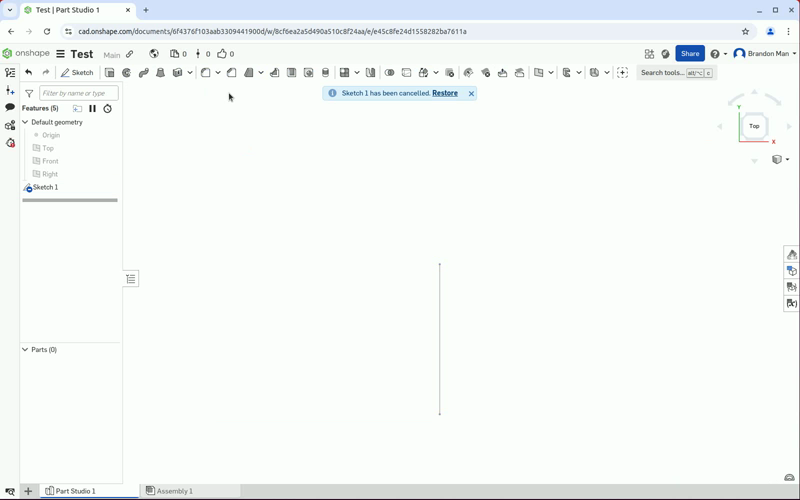
key(shift+h)
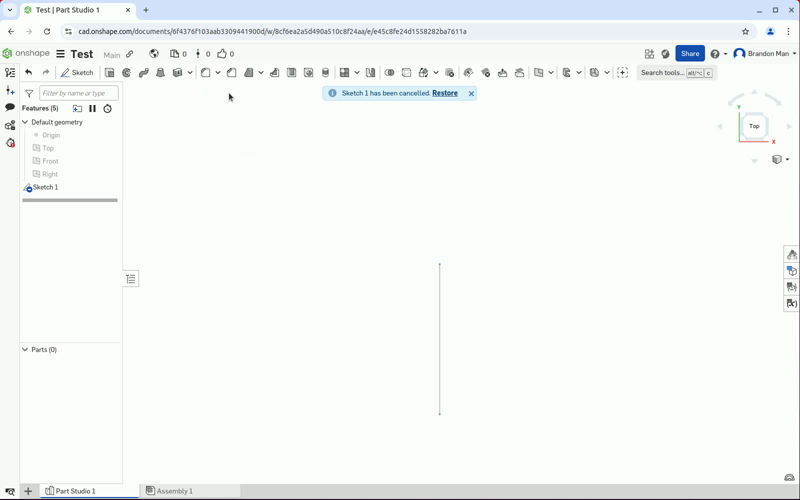
key(shift+s)
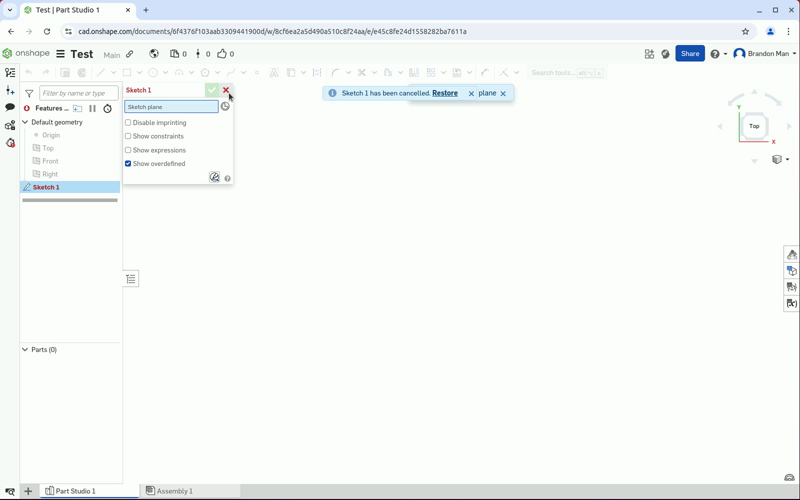
mouse_move(73, 150)
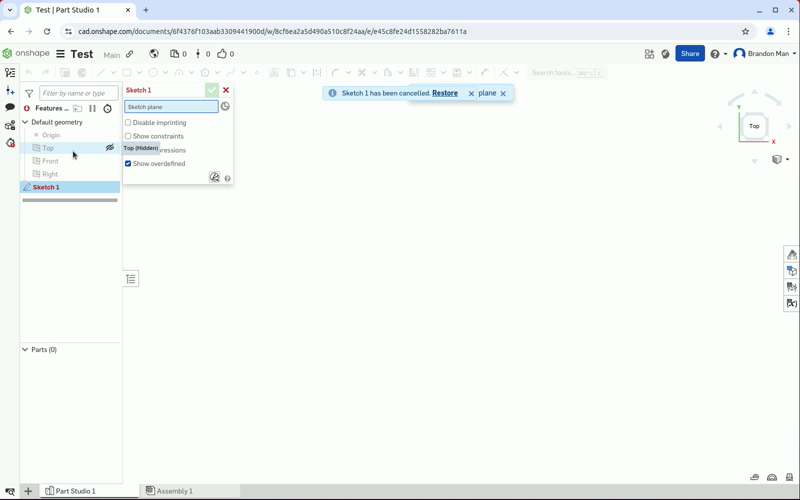
click(73, 150)
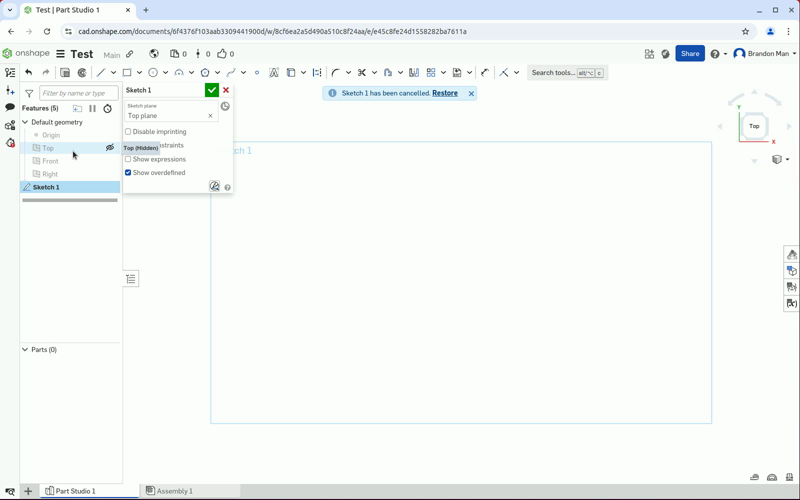
mouse_move(73, 352)
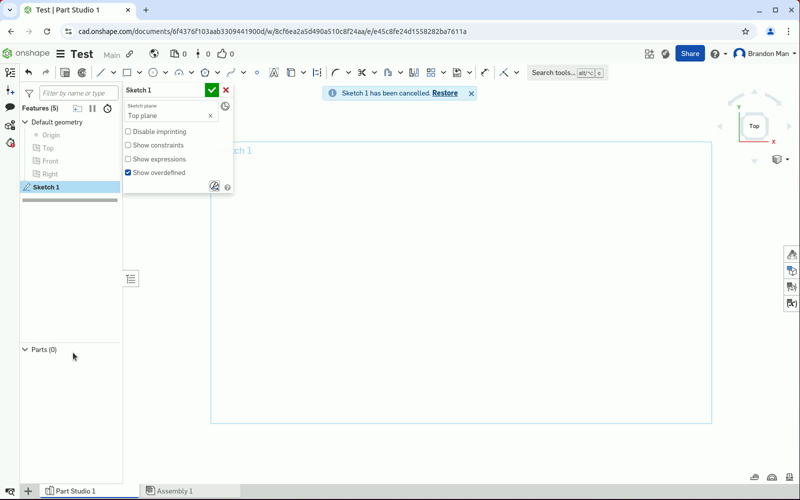
key(y)
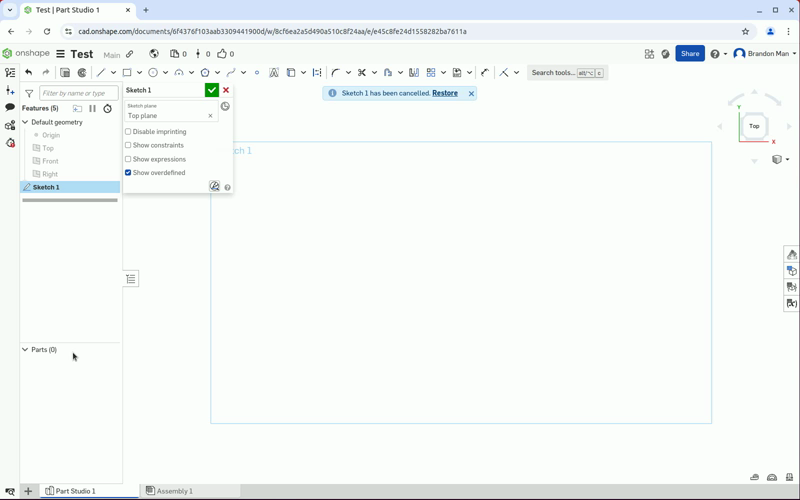
key(c)
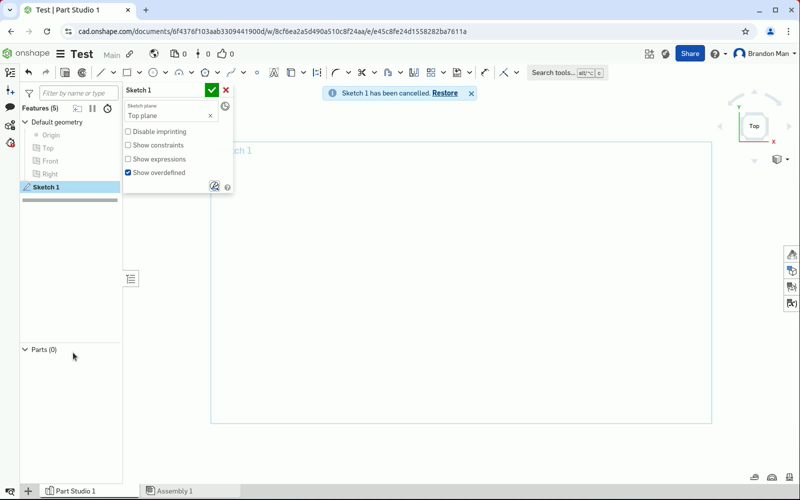
key_down(shift)
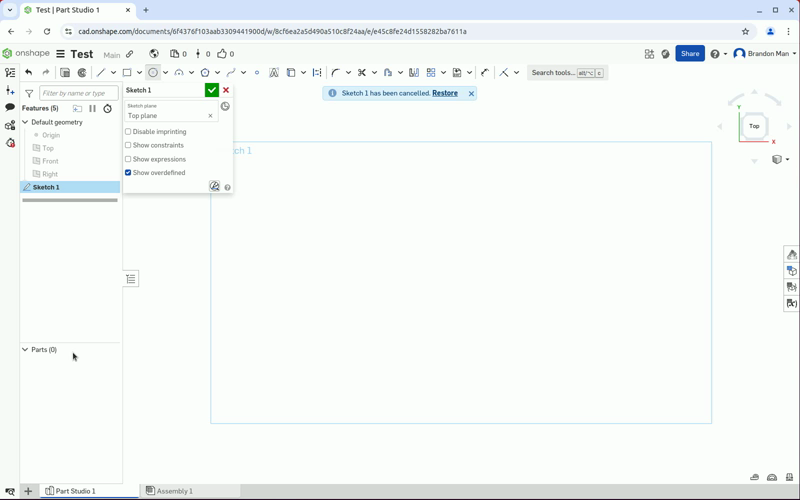
mouse_move(461, 282)
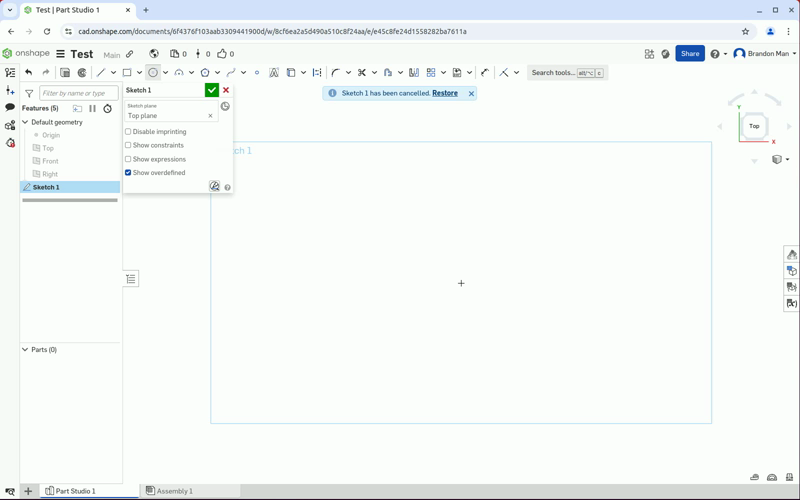
click(461, 282)
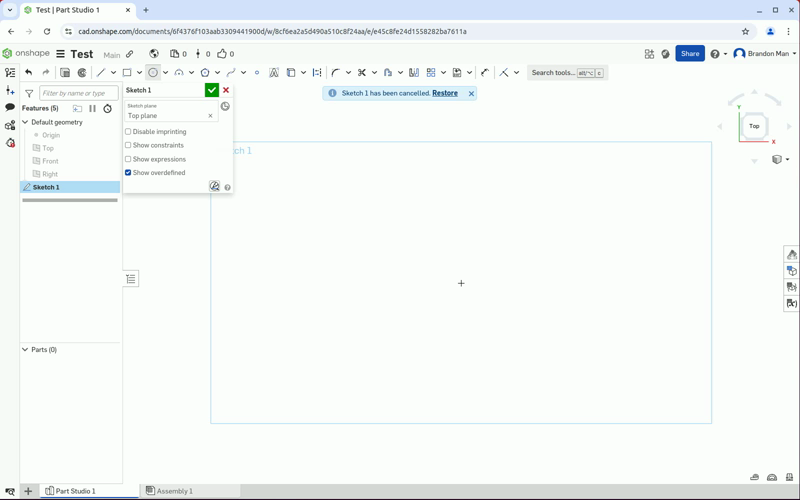
key_up(shift)
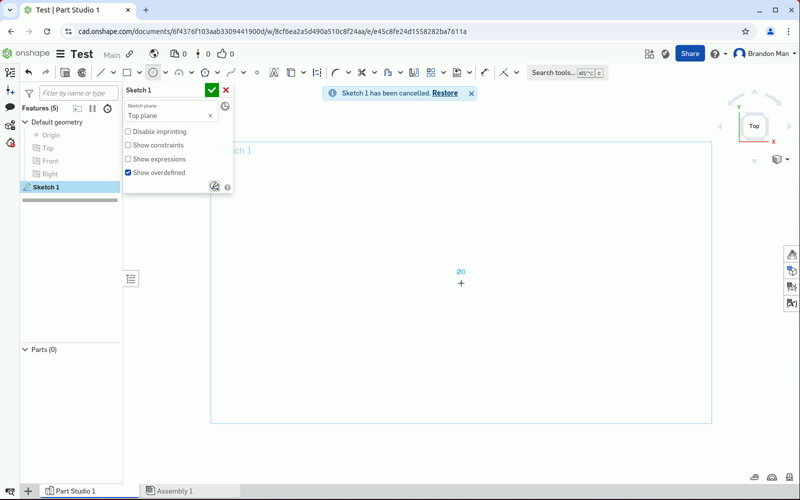
mouse_move(525, 282)
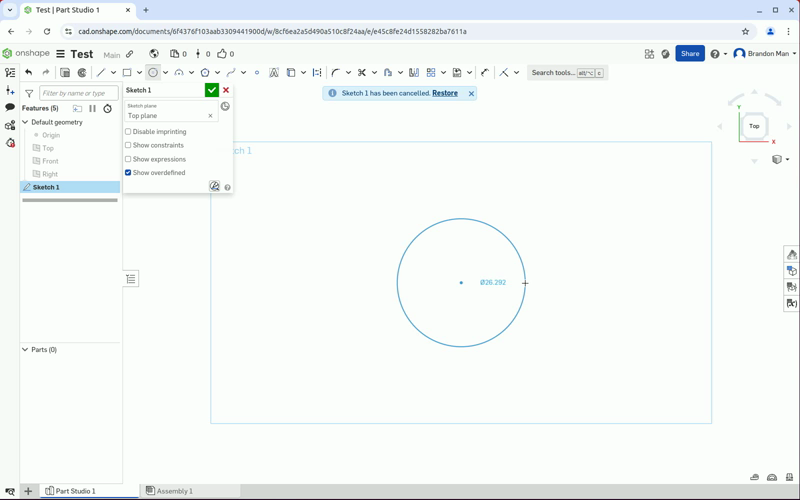
click(525, 282)
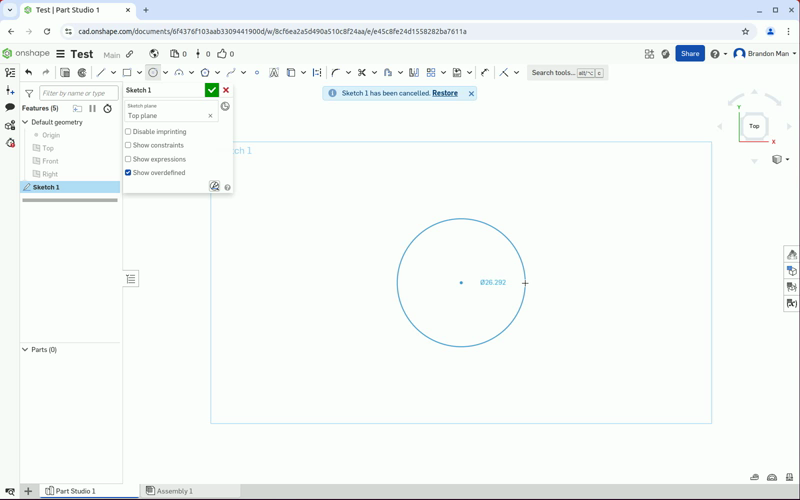
key(esc)
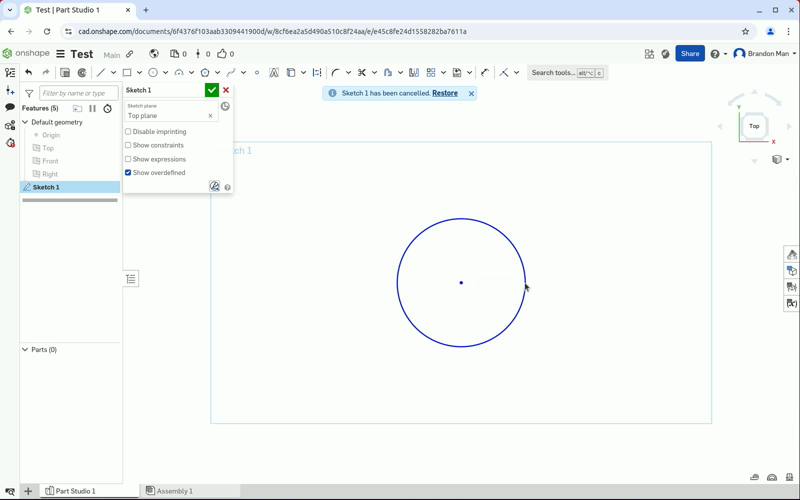
key(c)
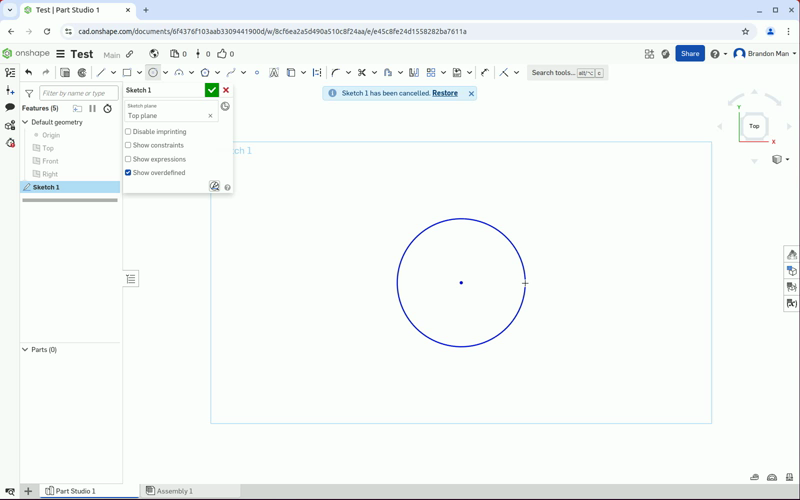
key_down(shift)
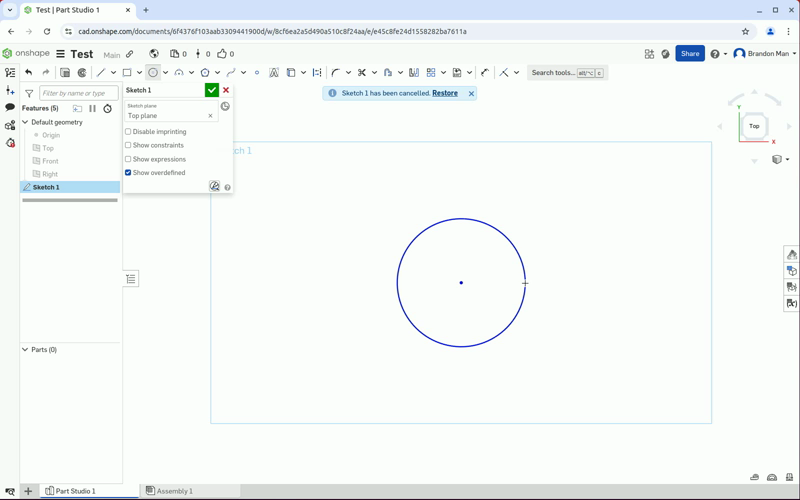
mouse_move(461, 282)
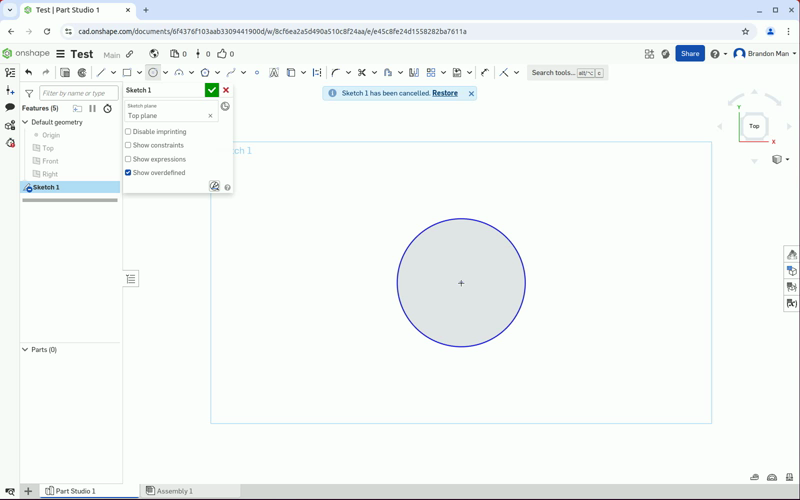
click(461, 282)
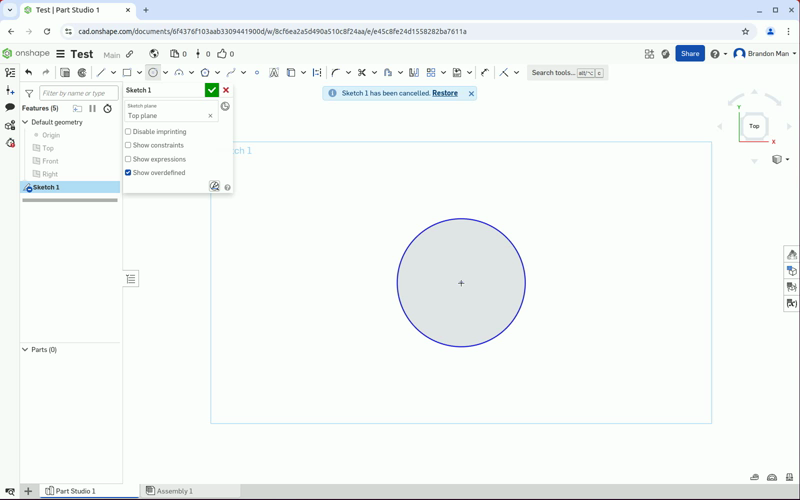
key_up(shift)
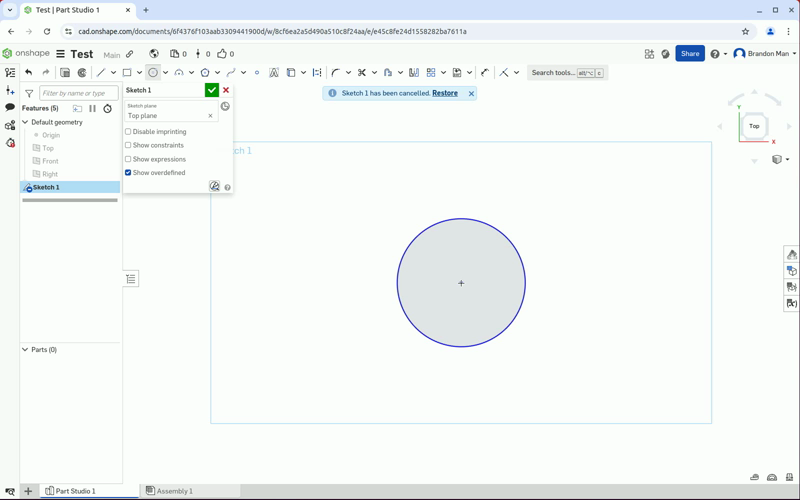
mouse_move(517, 282)
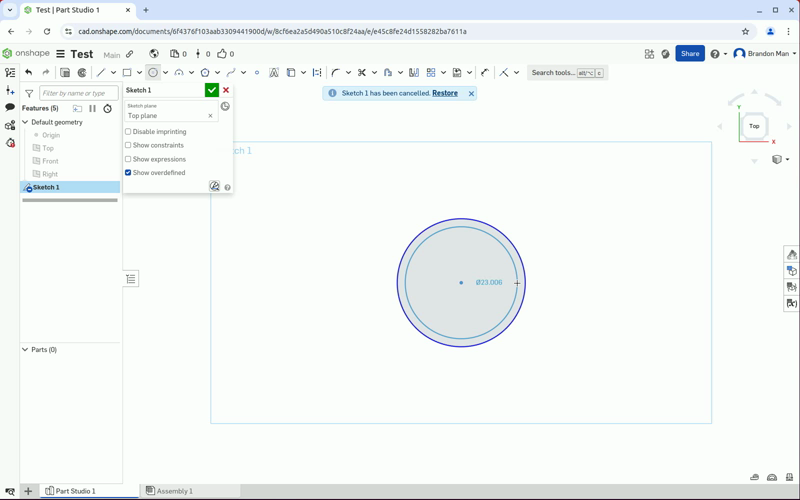
click(517, 282)
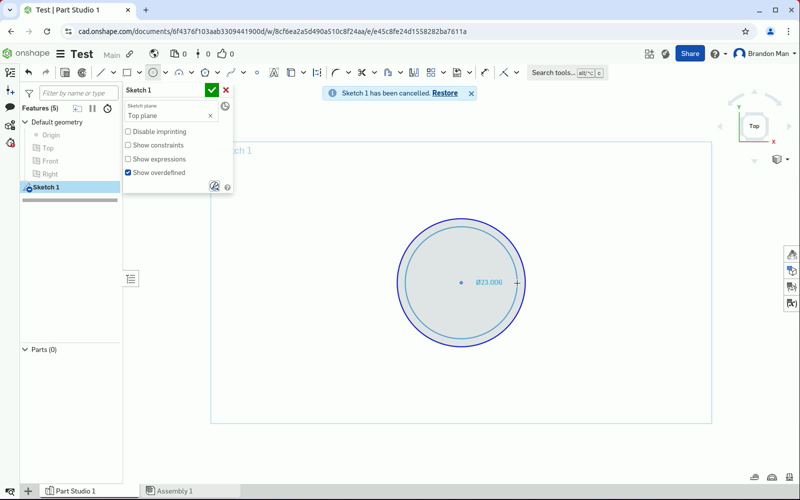
key(esc)
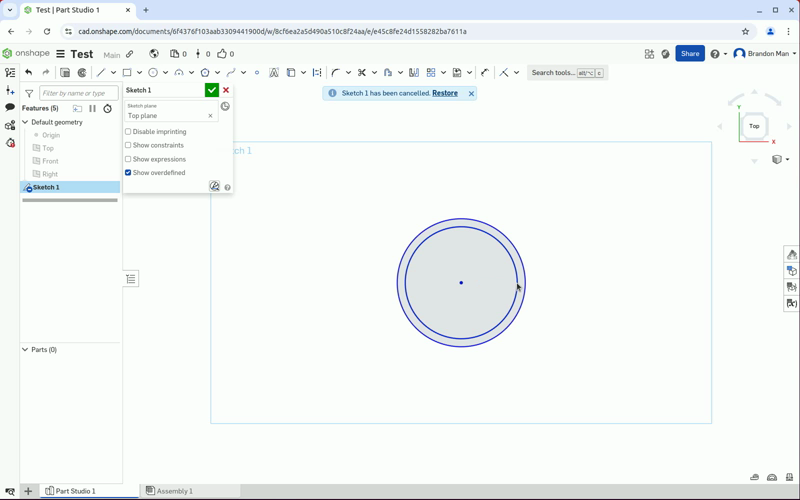
mouse_move(405, 266)
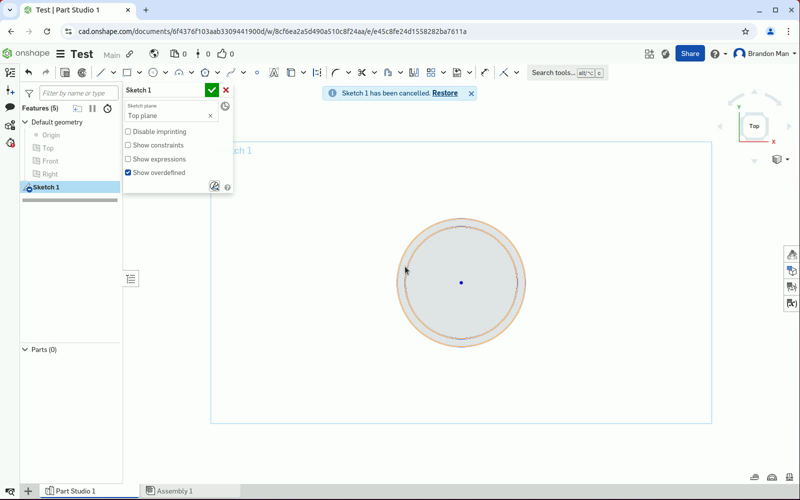
click(405, 266)
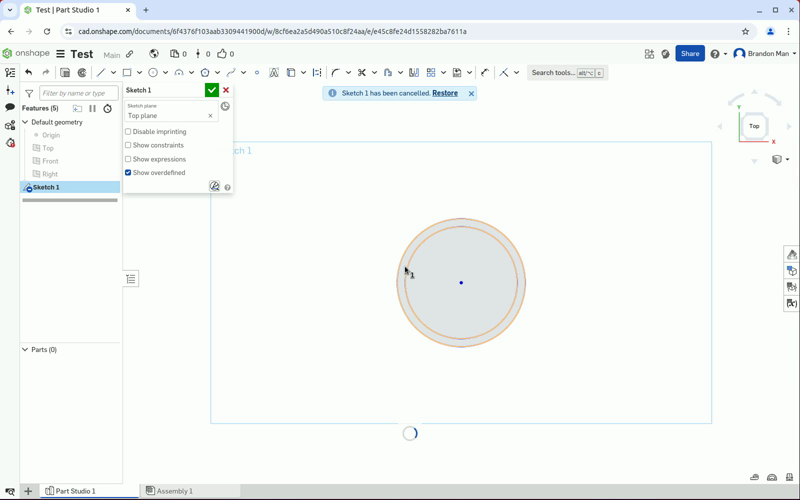
mouse_move(73, 352)
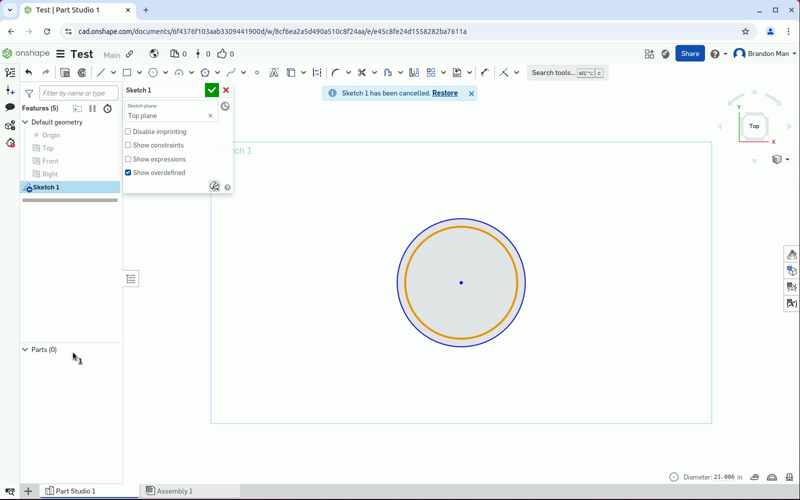
key(shift+y)
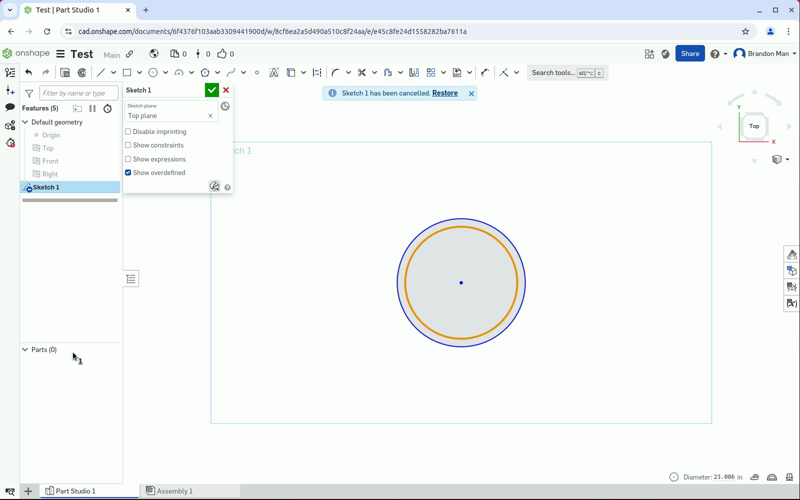
key(shift+e)
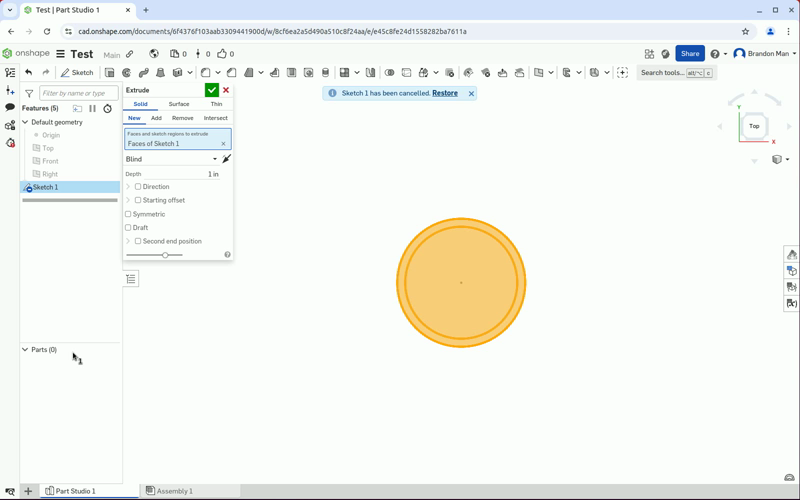
mouse_move(143, 106)
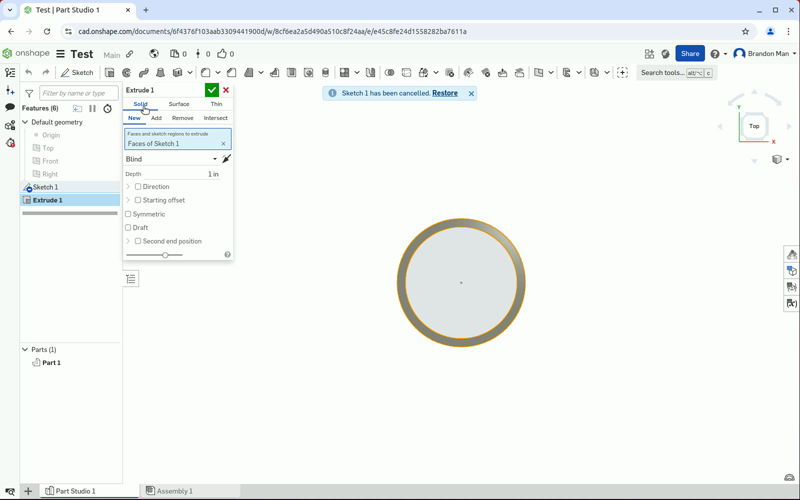
click(143, 106)
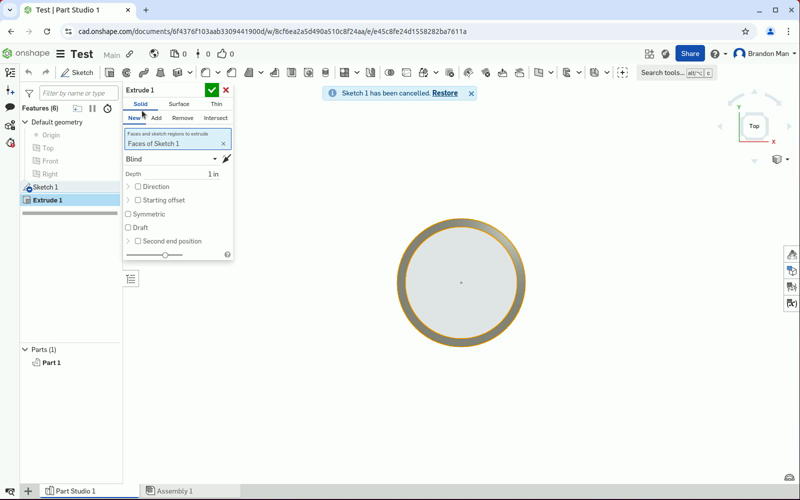
mouse_move(137, 120)
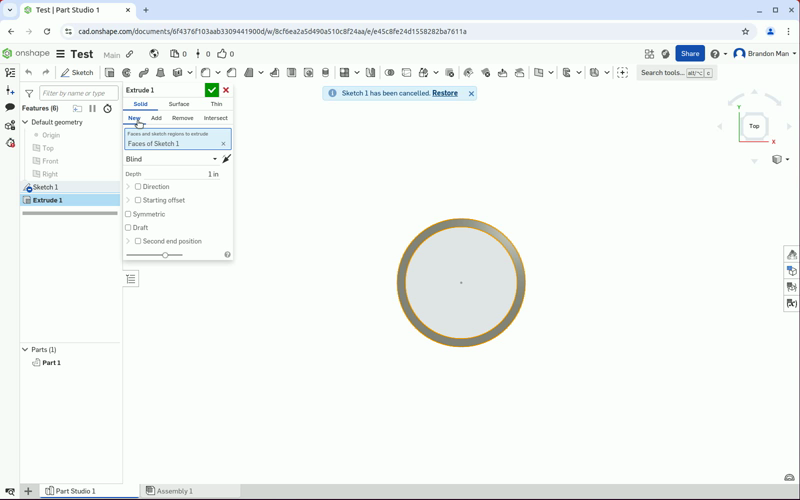
click(137, 120)
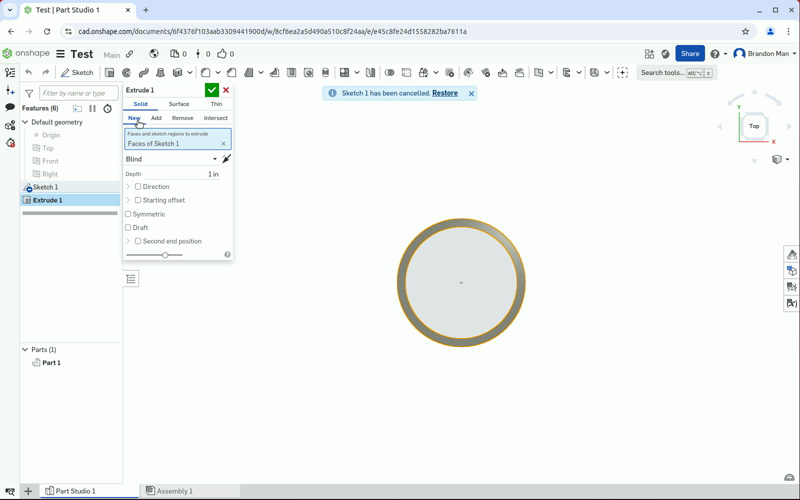
key(tab, 4)
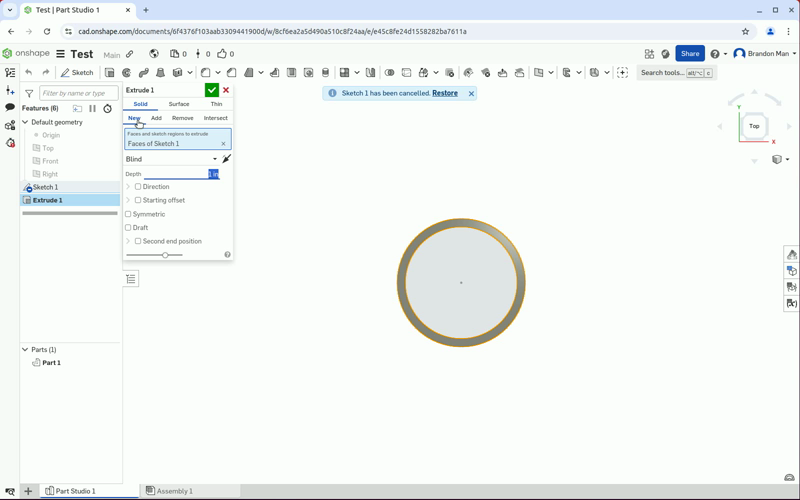
text(23.108)
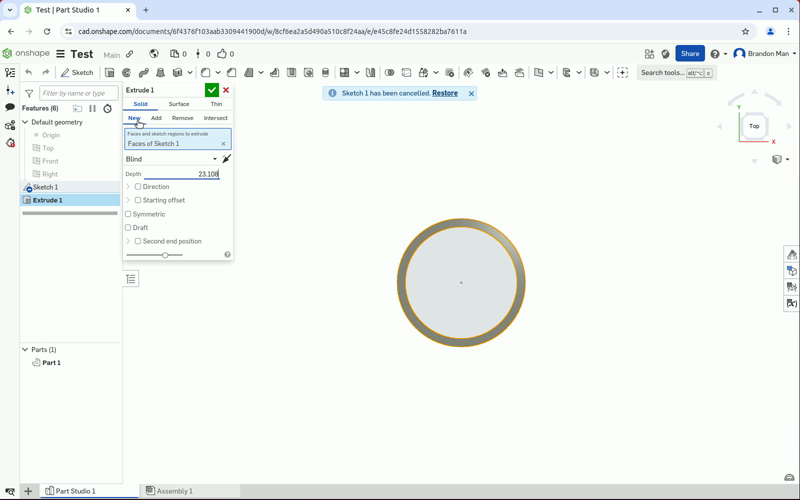
key(tab, 3)
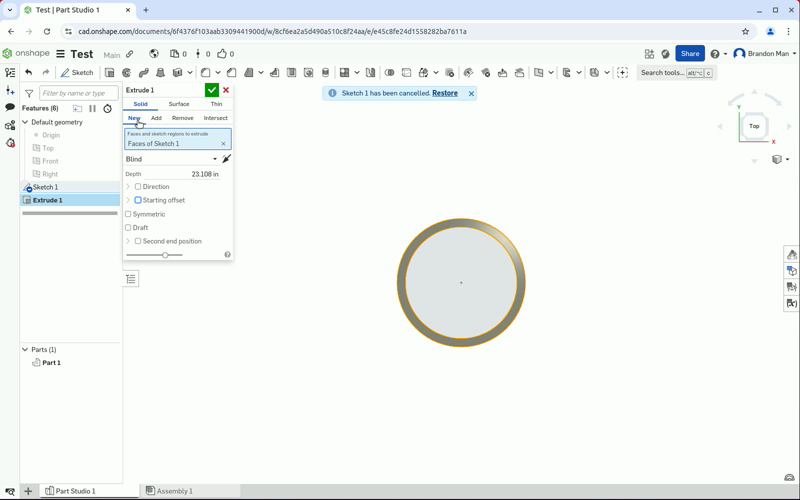
key(tab, 2)
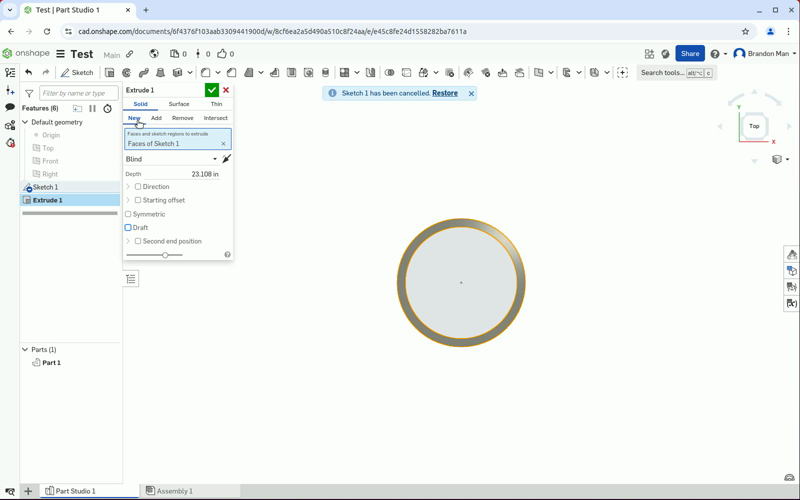
key(space)
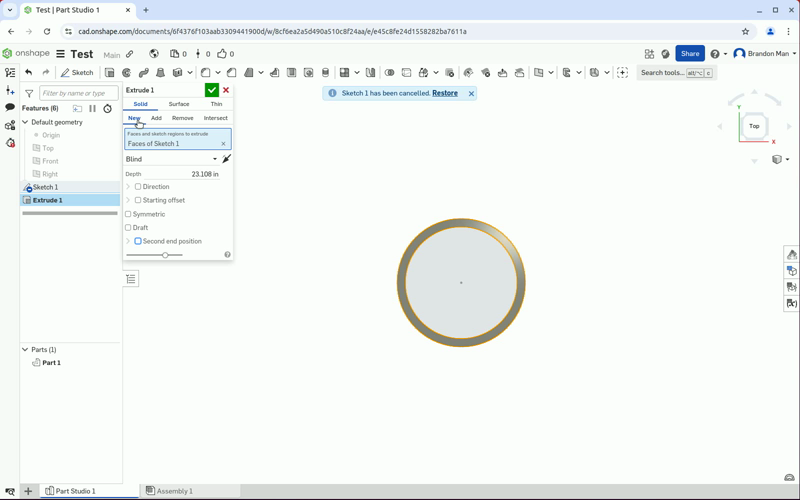
key(tab, 3)
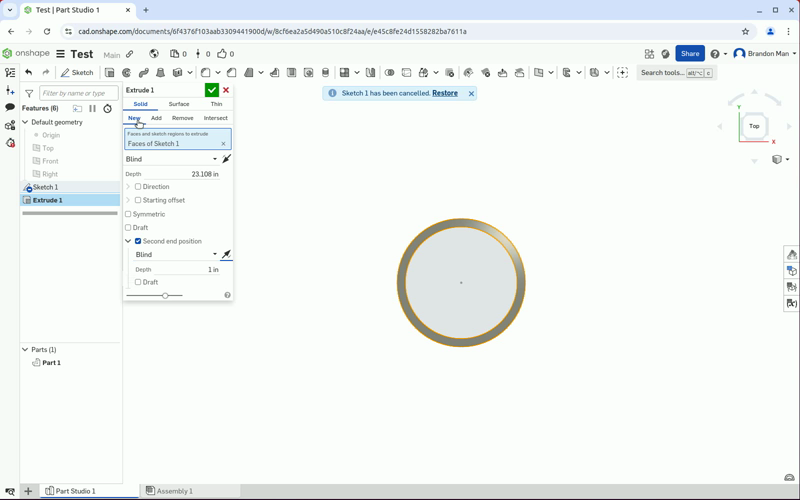
text(23.108)
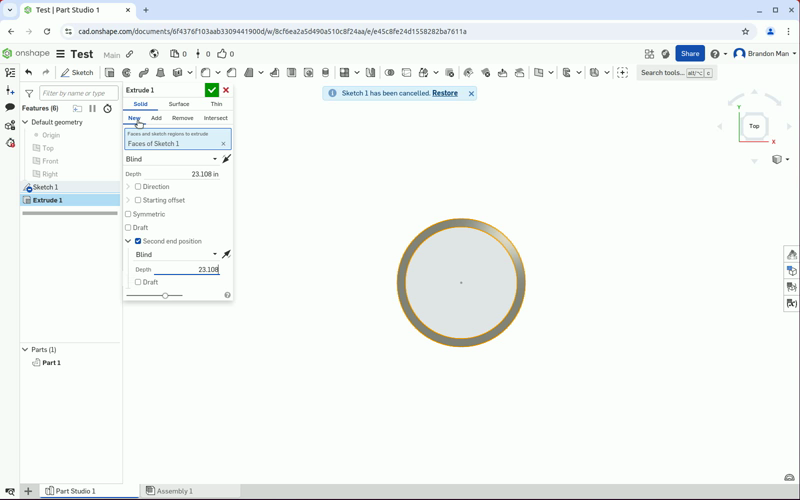
key(enter)
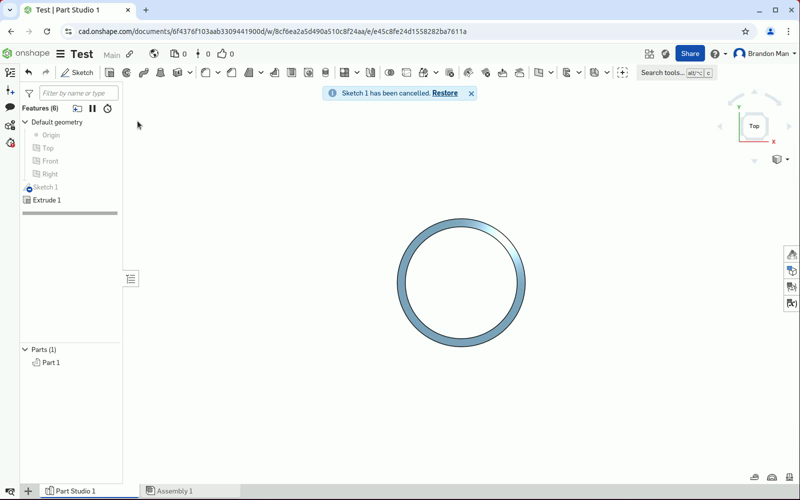
key(shift+h)
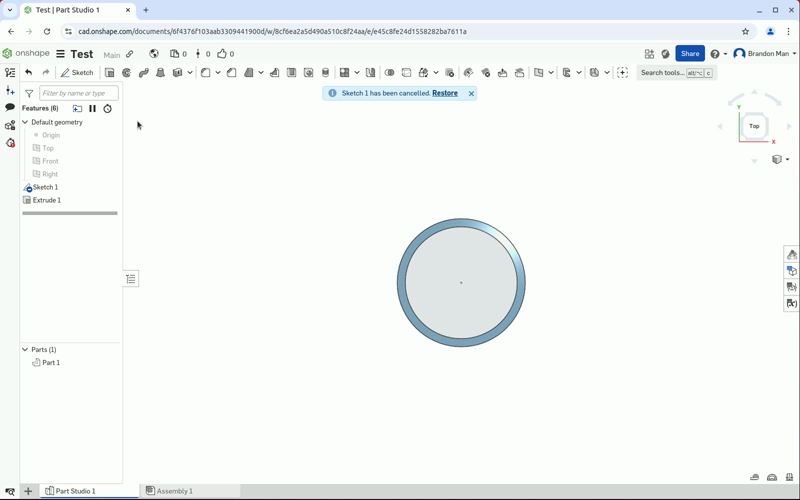
key(shift+h)
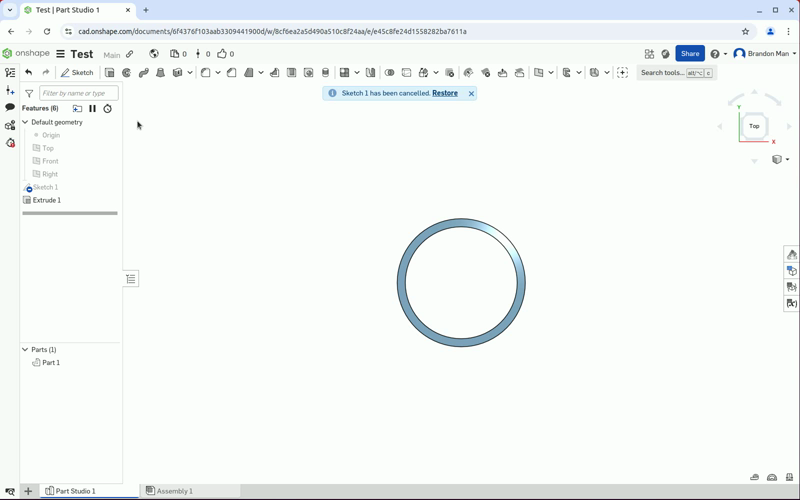
mouse_move(73, 189)
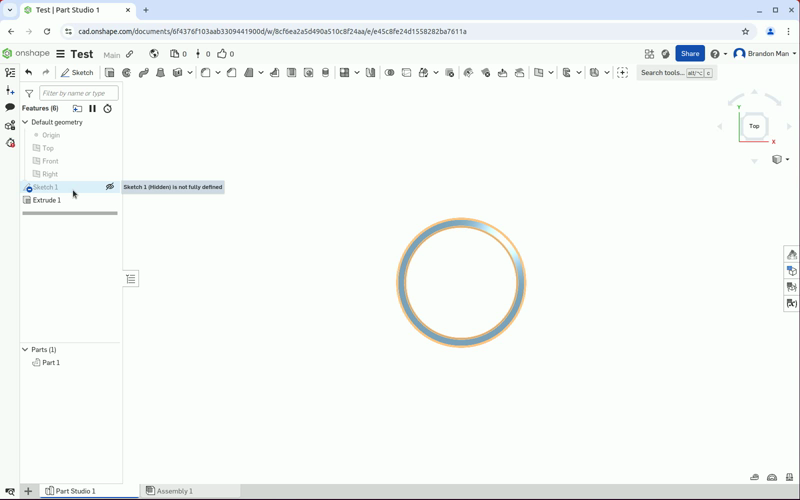
click(73, 189)
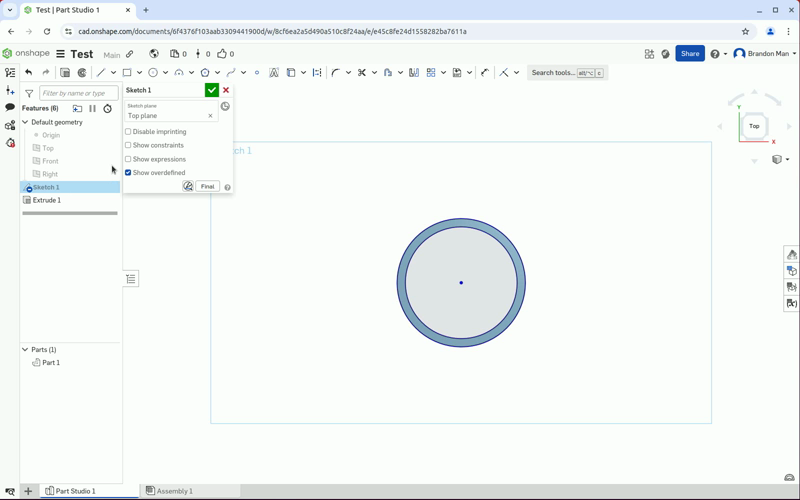
mouse_move(229, 92)
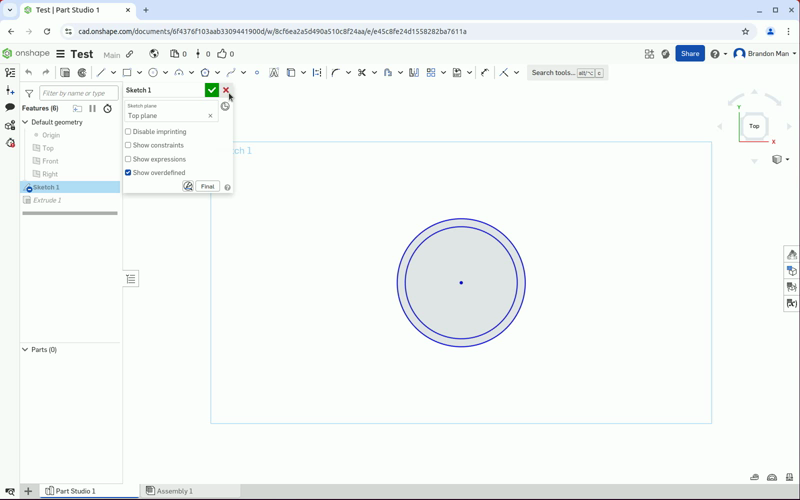
click(229, 92)
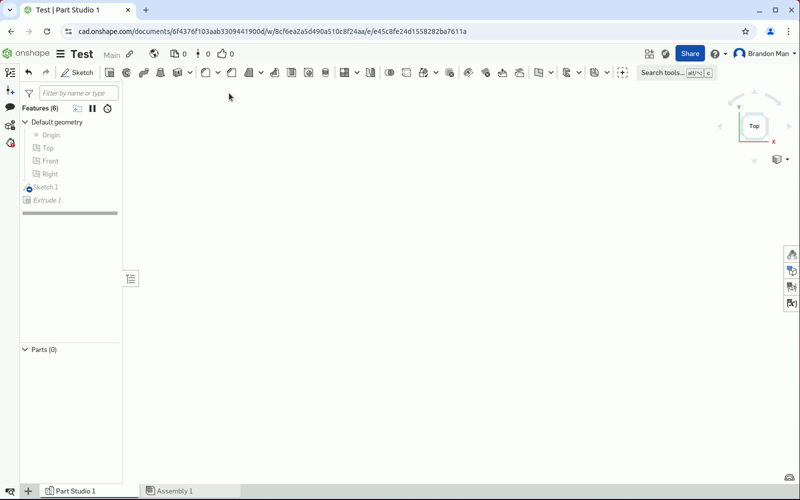
mouse_move(73, 352)
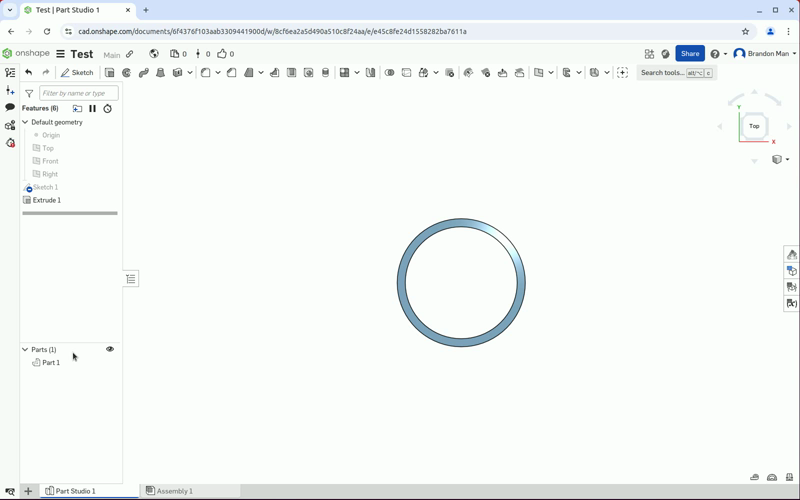
key(y)
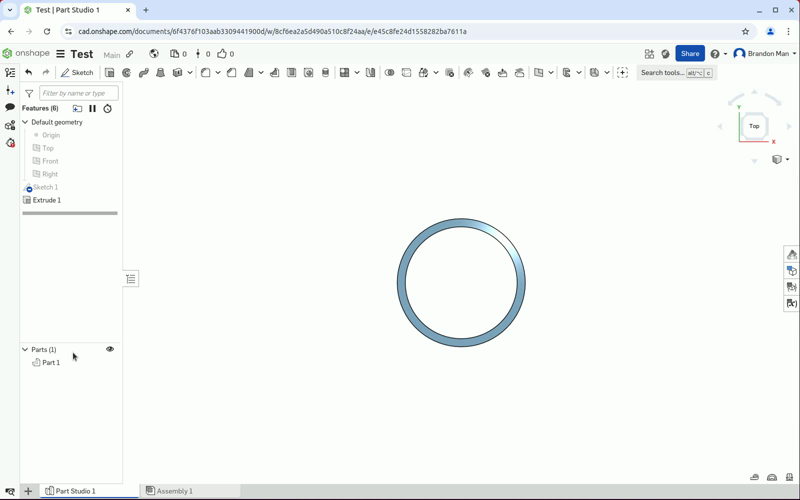
key(shift+p)
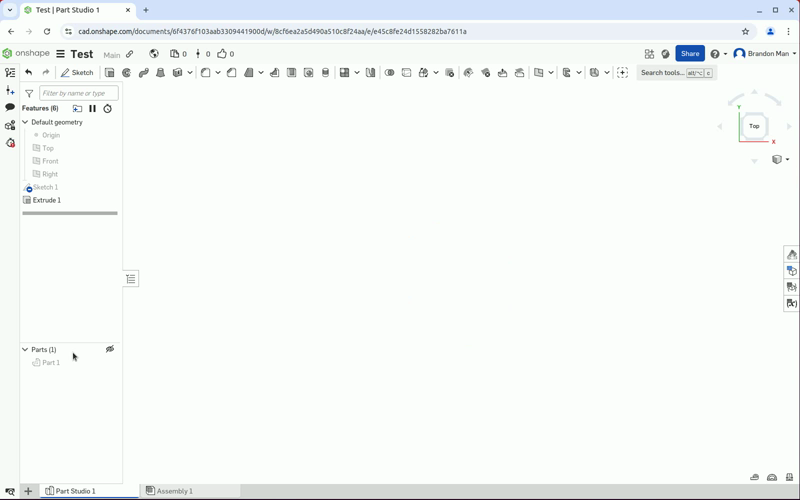
key(space)
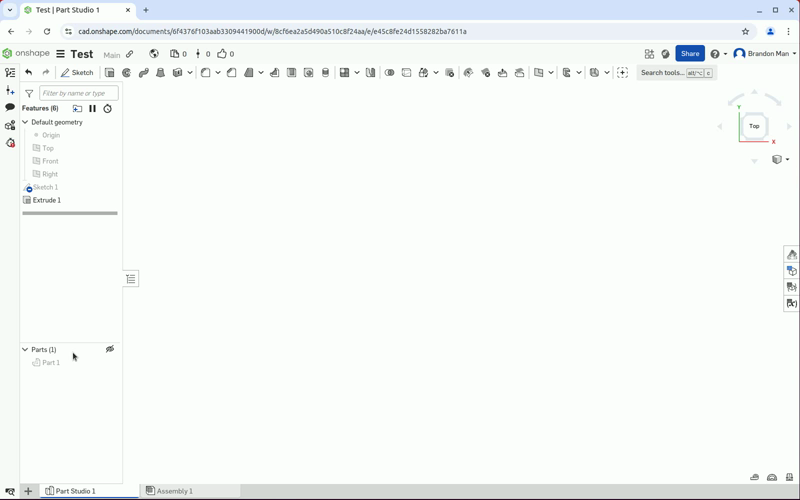
key_down(shift)
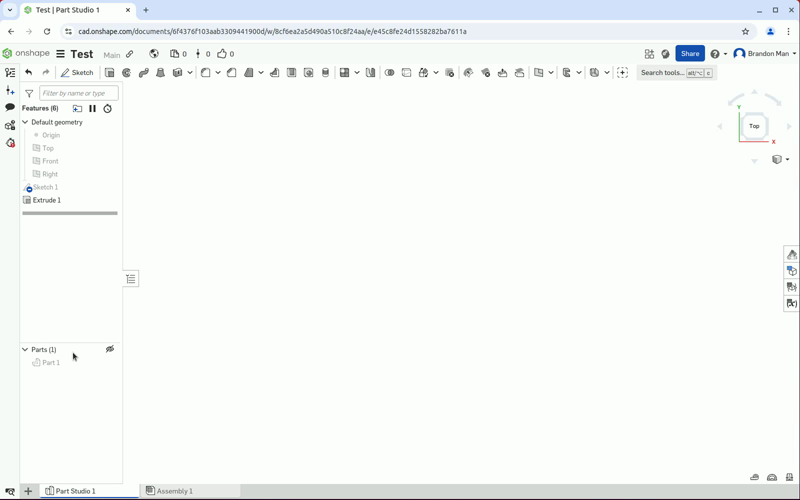
key(up)
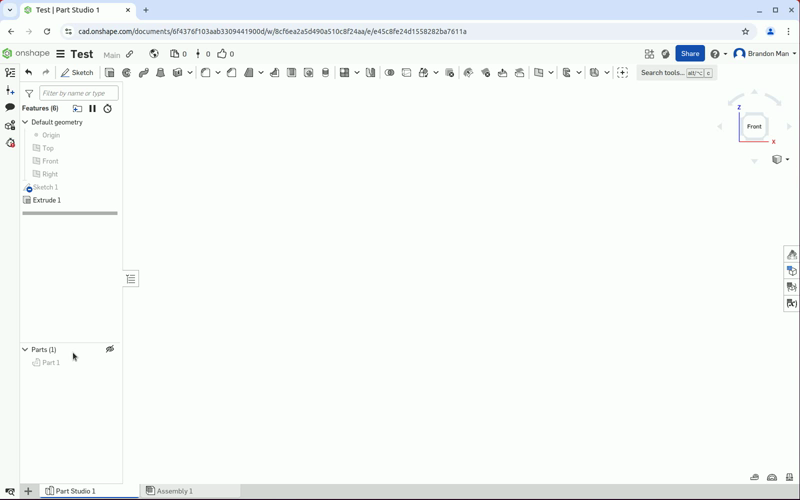
key_up(shift)
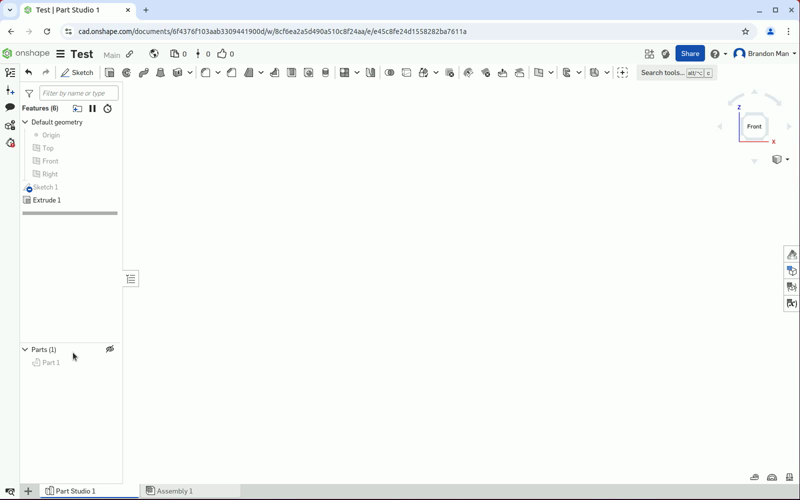
key(space)
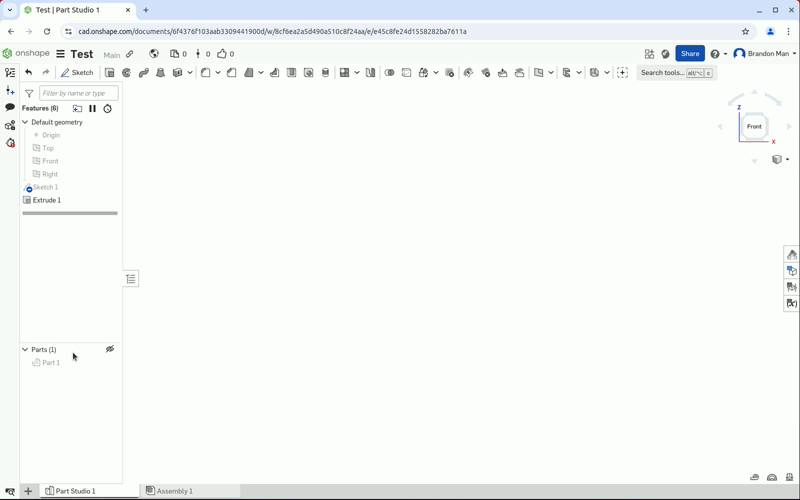
key_down(shift)
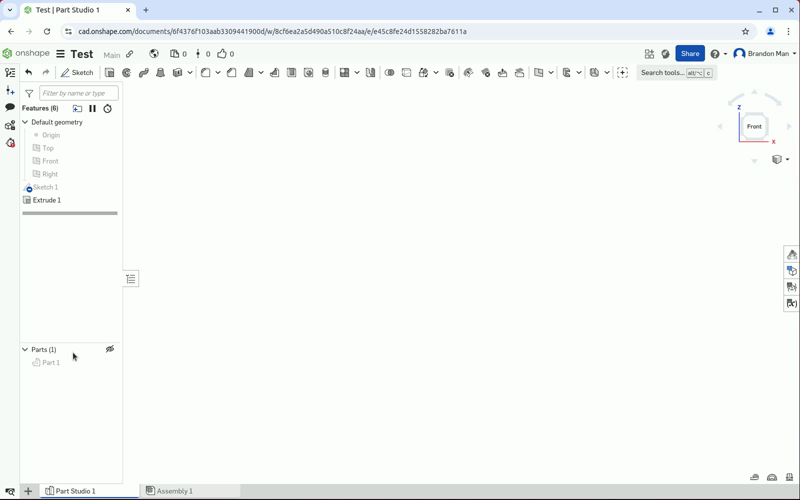
key(left)
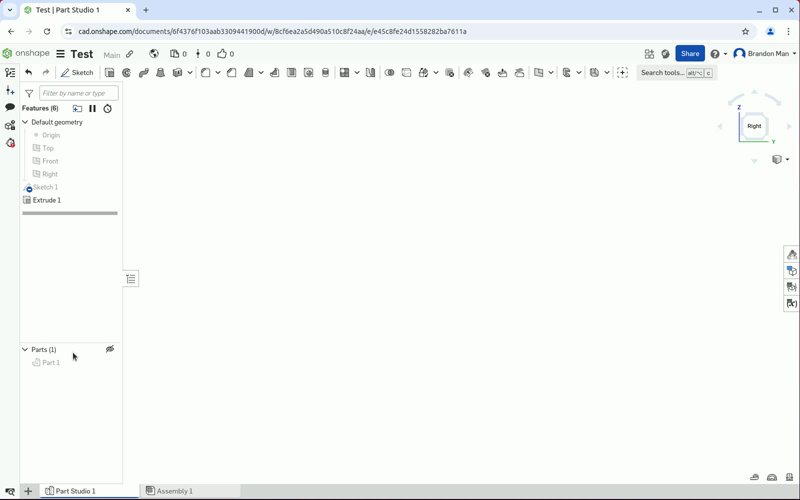
key_up(shift)
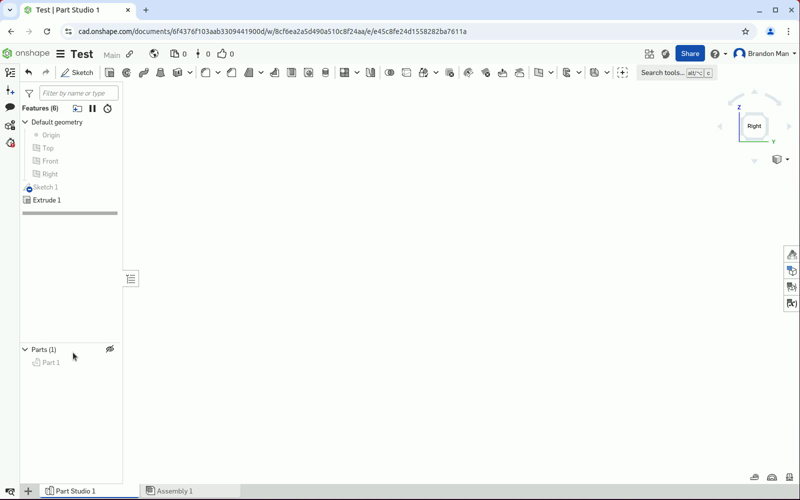
mouse_move(73, 352)
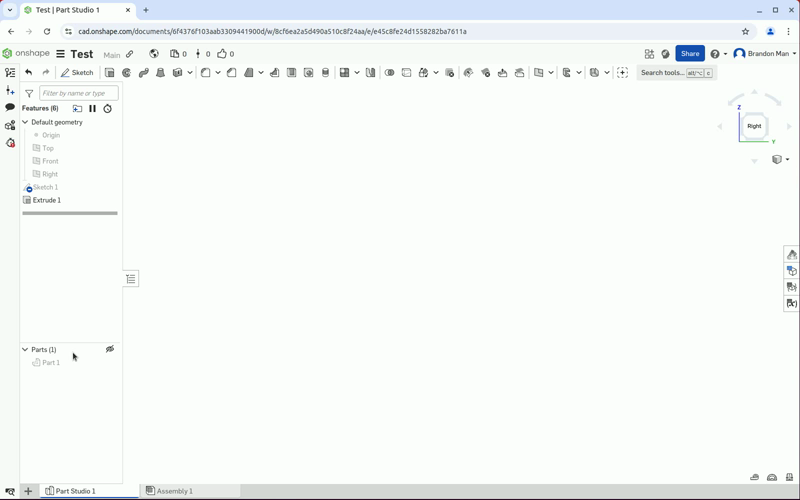
key(shift+y)
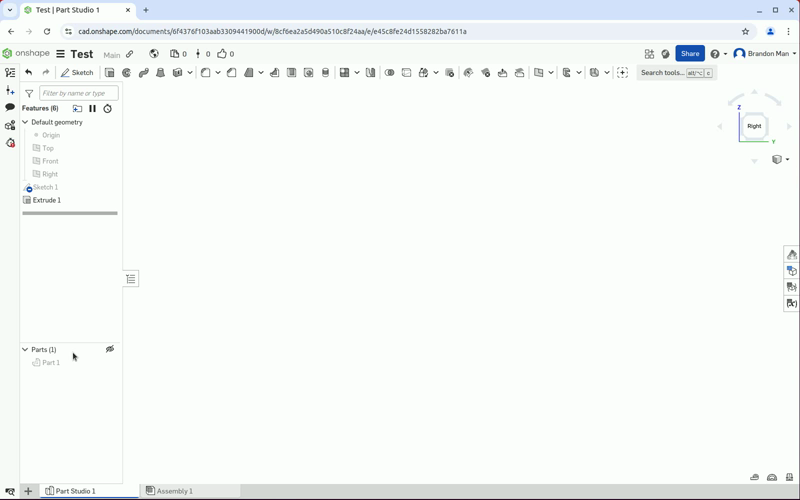
key(shift+s)
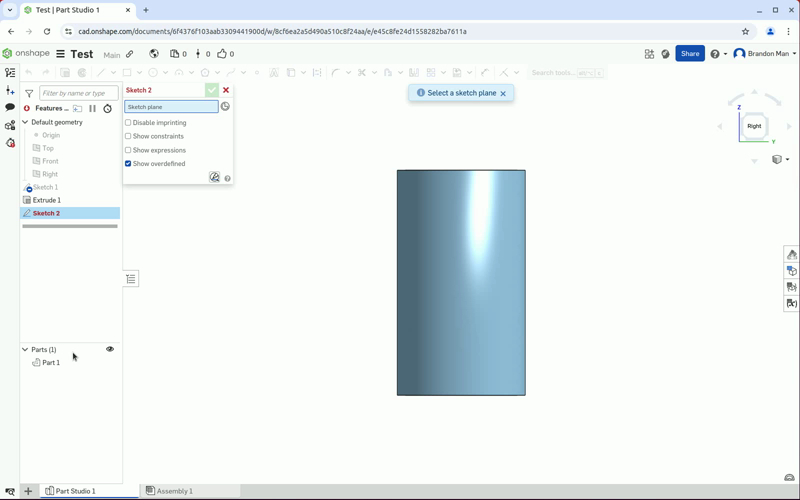
mouse_move(73, 176)
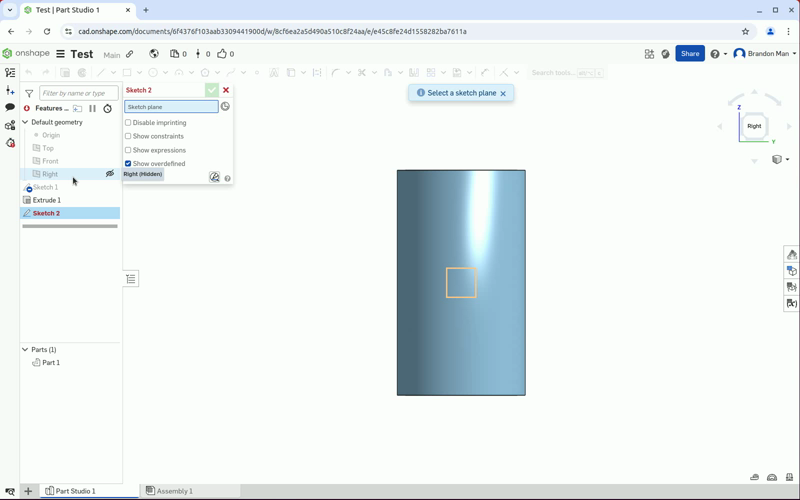
click(73, 176)
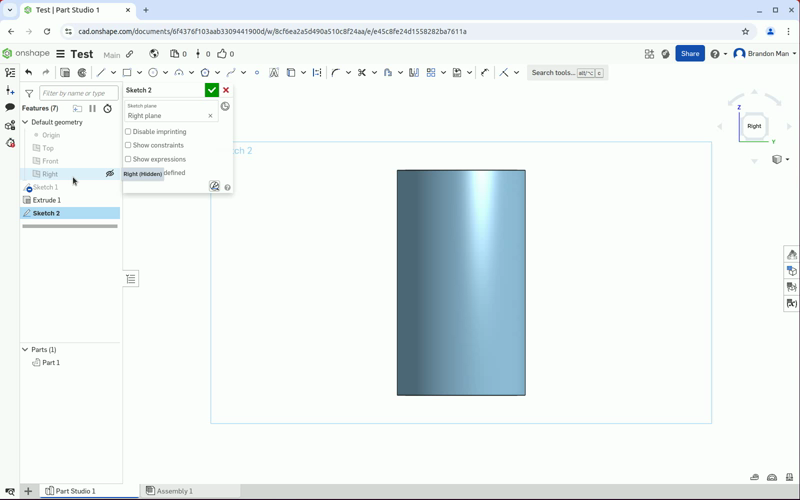
mouse_move(73, 352)
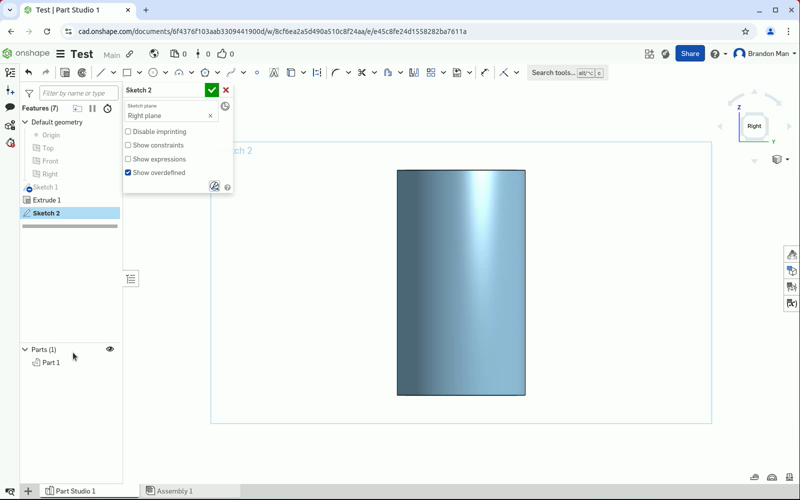
key(y)
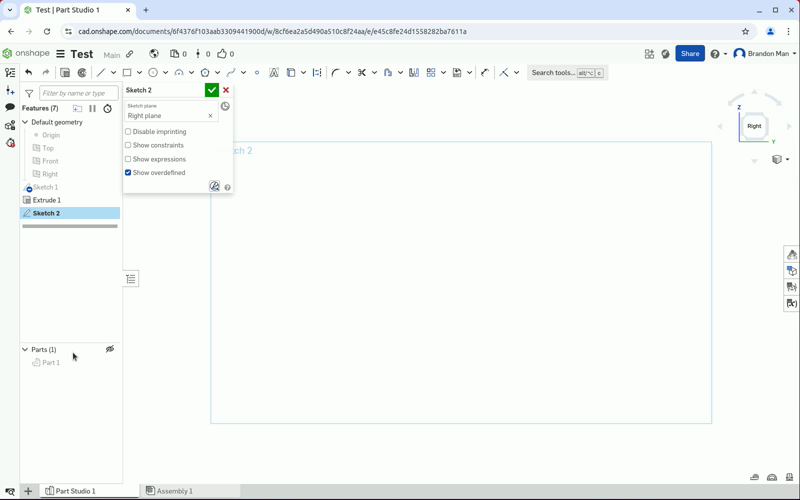
key(c)
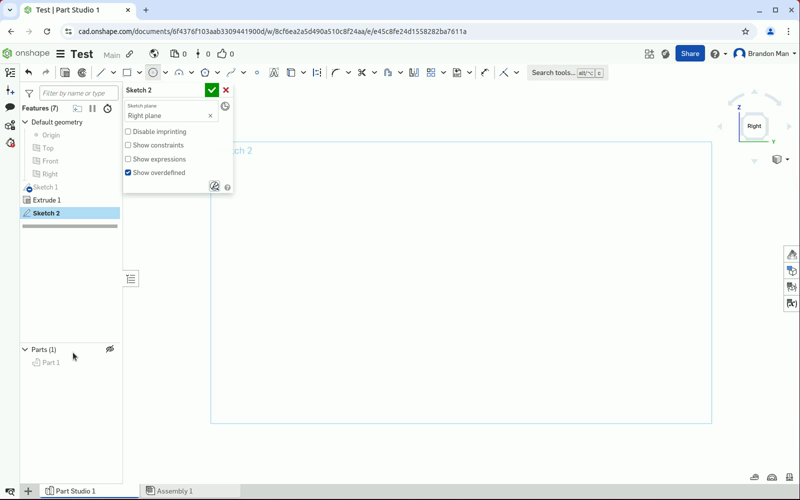
key_down(shift)
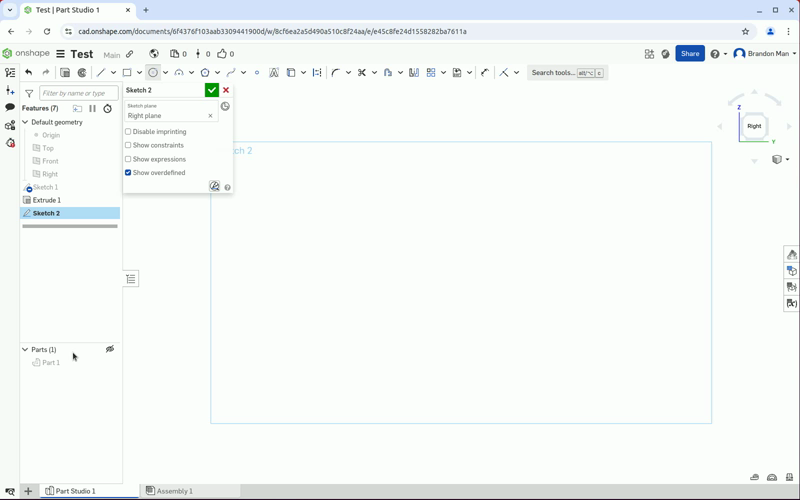
mouse_move(461, 282)
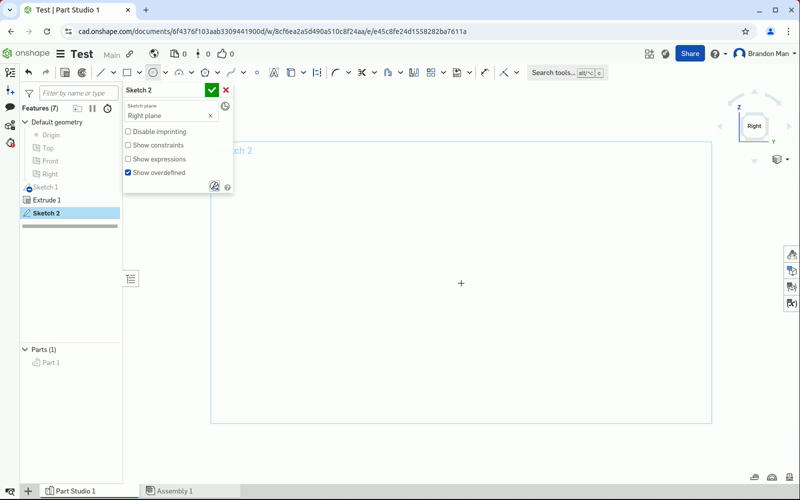
click(461, 282)
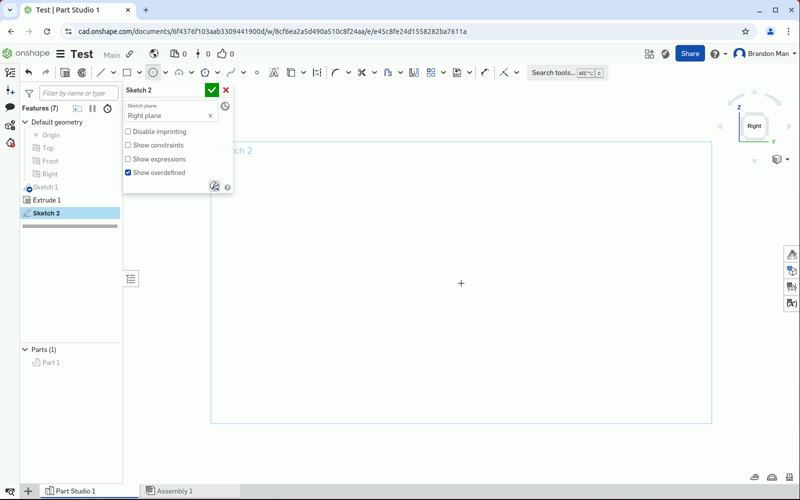
key_up(shift)
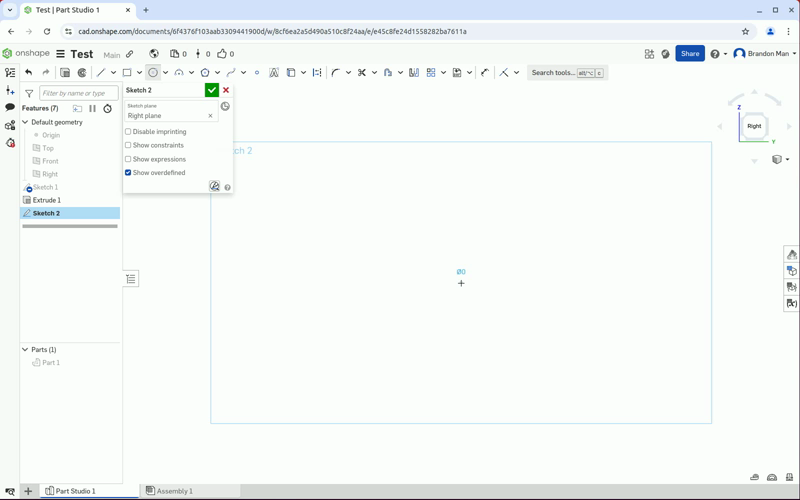
mouse_move(525, 282)
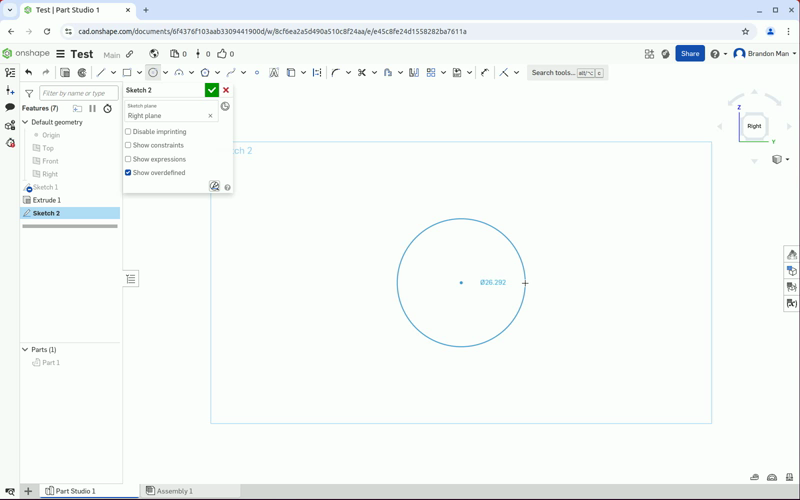
click(525, 282)
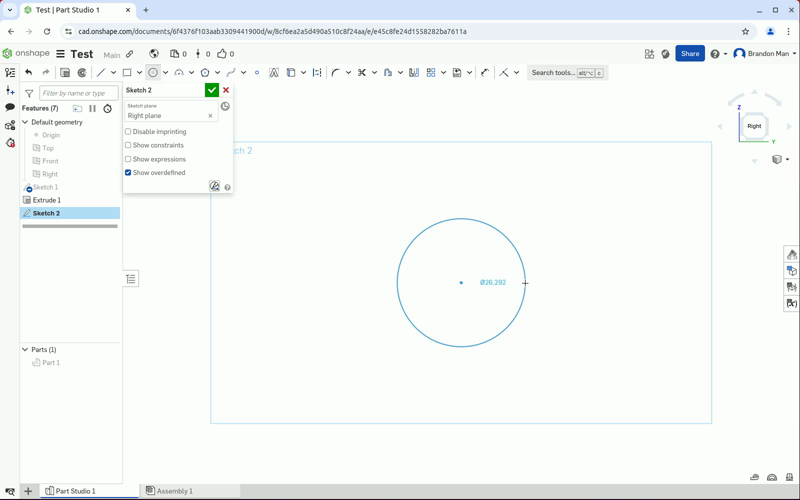
key(esc)
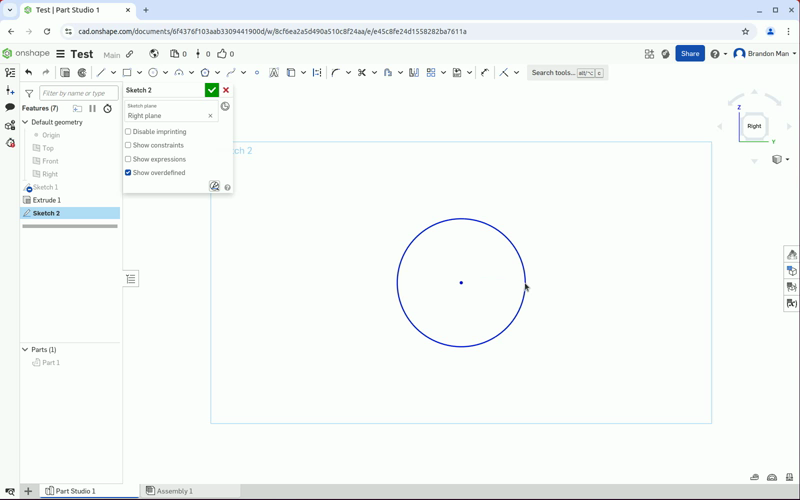
key(c)
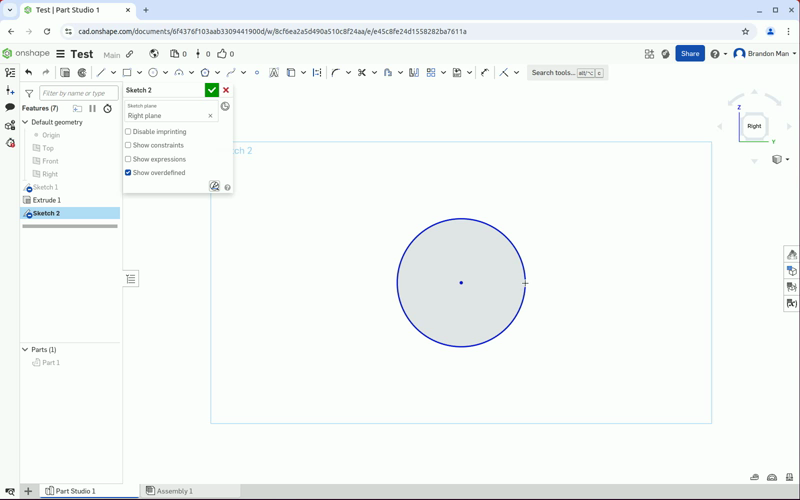
key_down(shift)
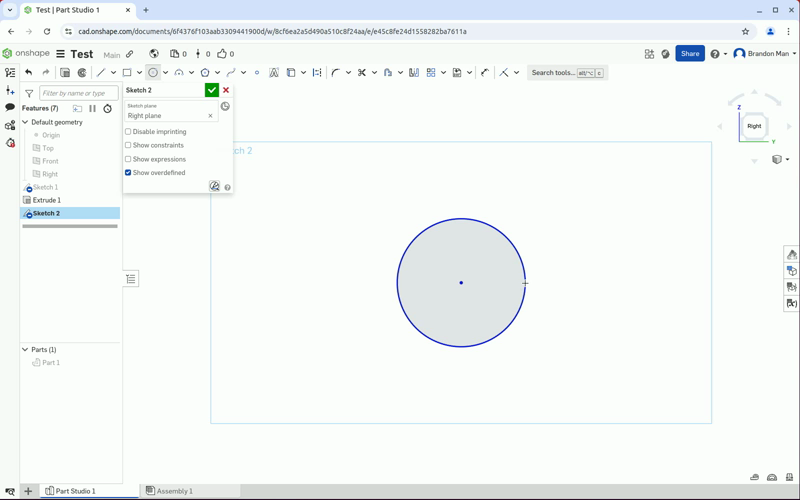
mouse_move(461, 282)
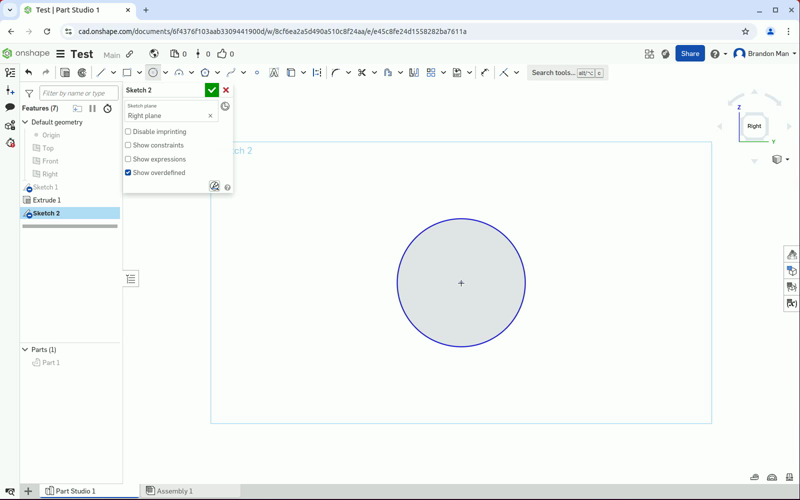
click(461, 282)
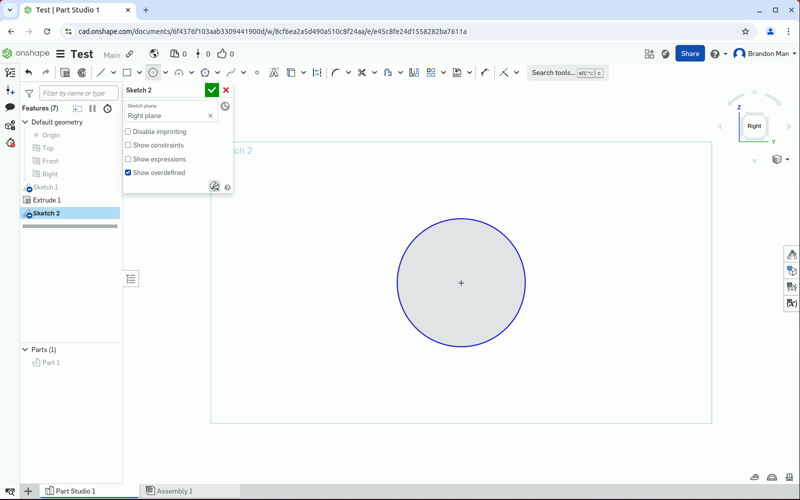
key_up(shift)
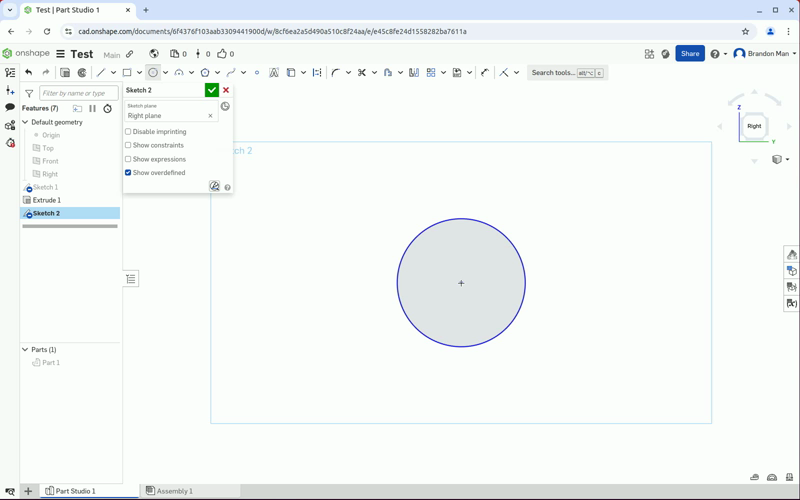
mouse_move(517, 282)
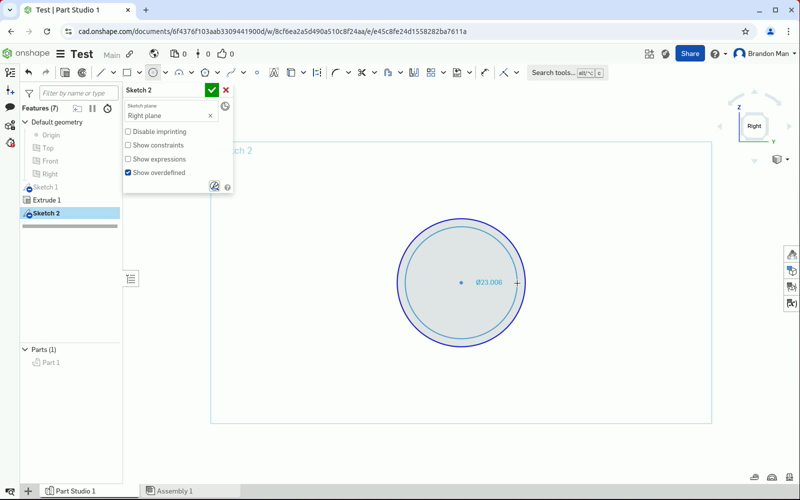
click(517, 282)
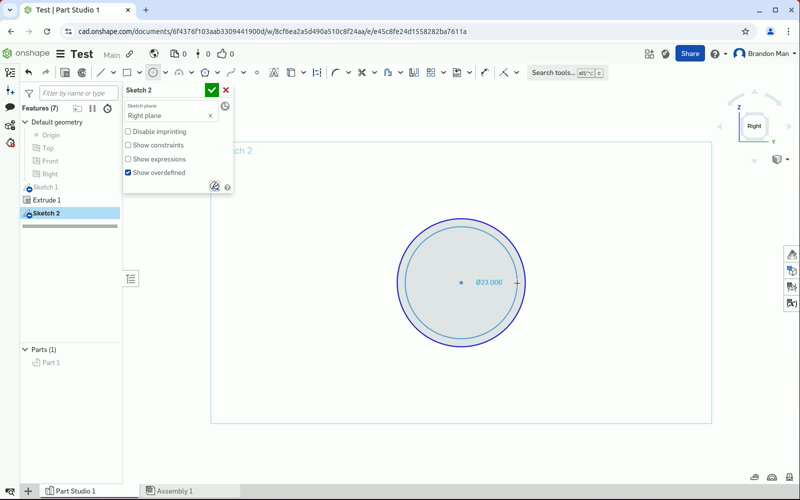
key(esc)
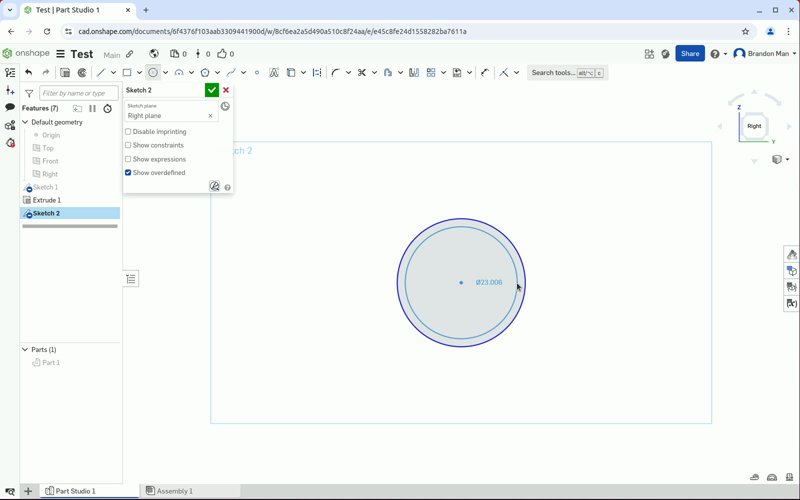
mouse_move(406, 259)
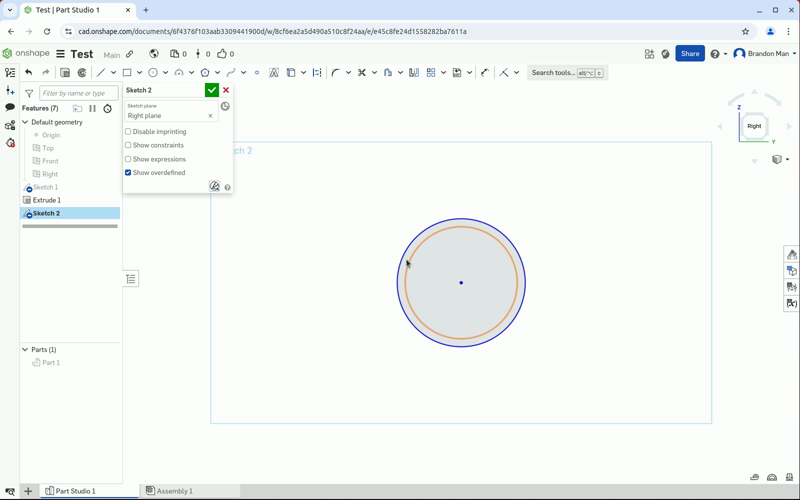
click(406, 259)
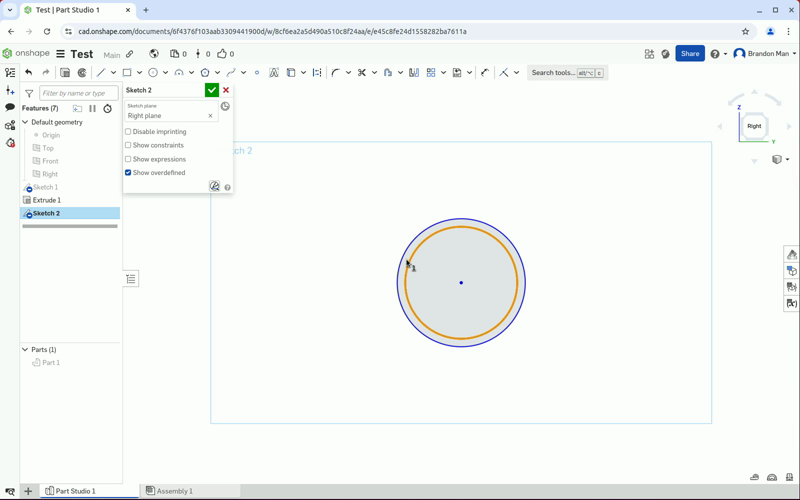
mouse_move(73, 352)
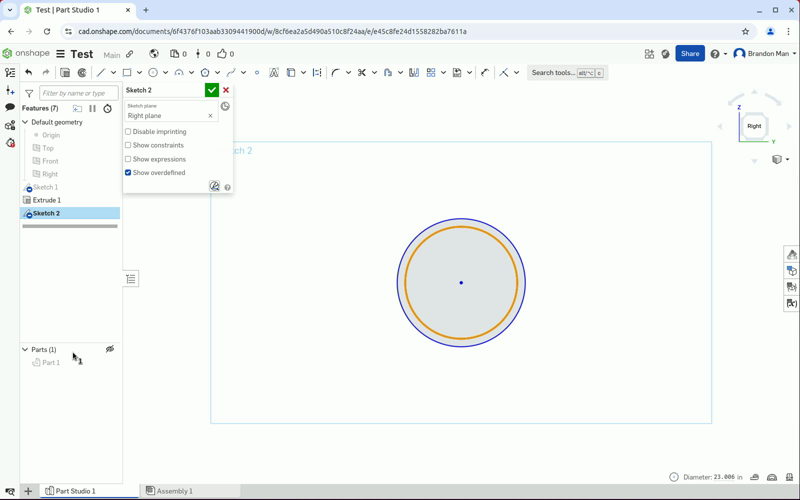
key(shift+y)
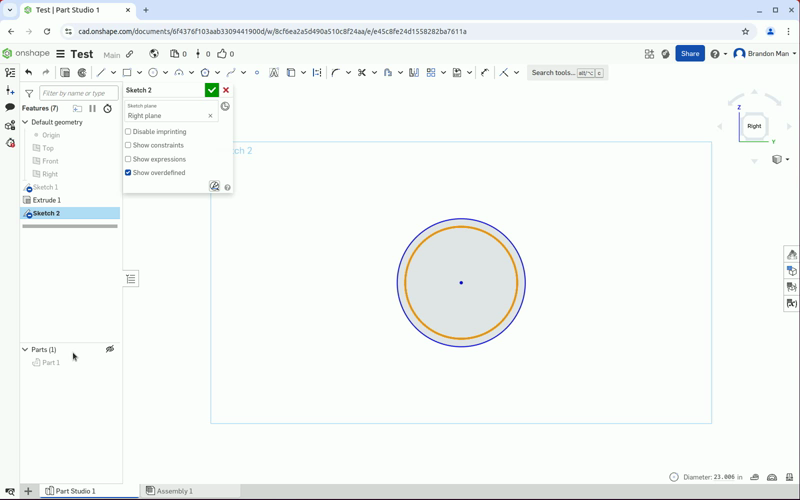
key(shift+e)
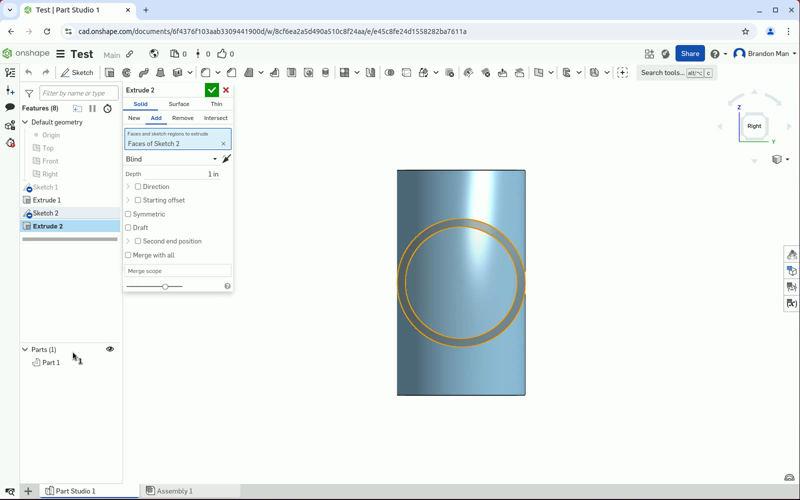
mouse_move(143, 106)
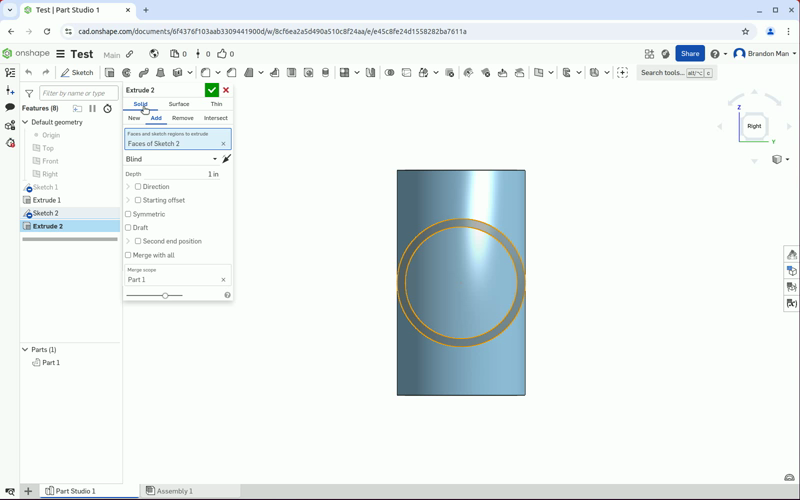
click(143, 106)
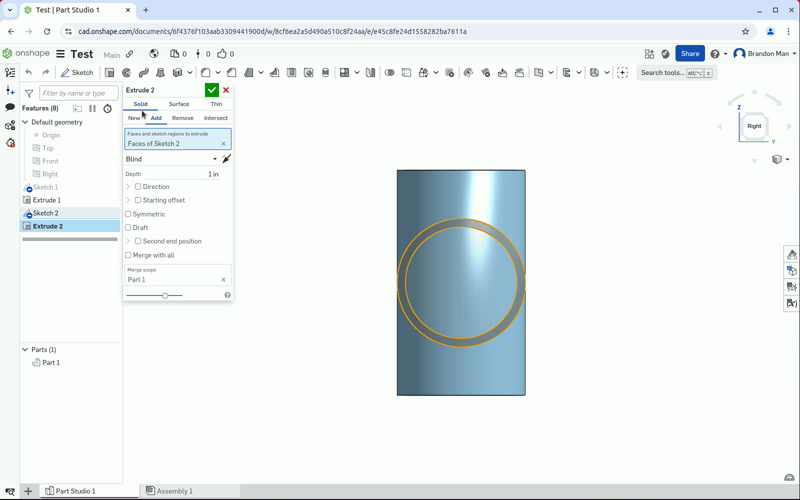
mouse_move(137, 120)
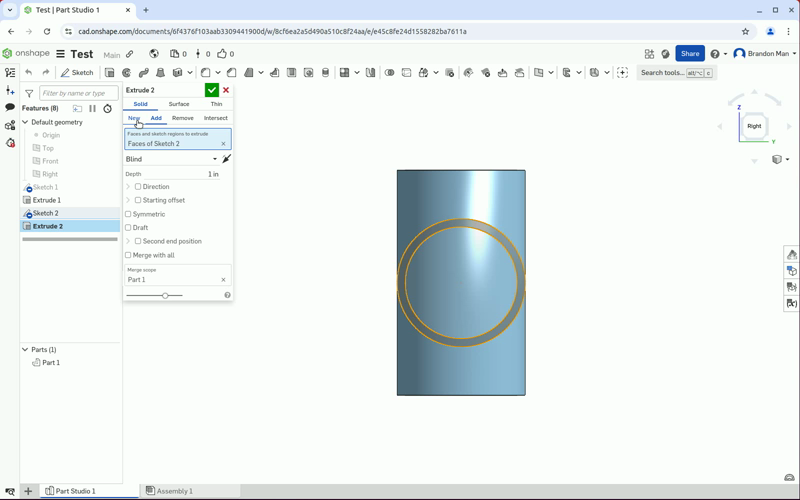
click(137, 120)
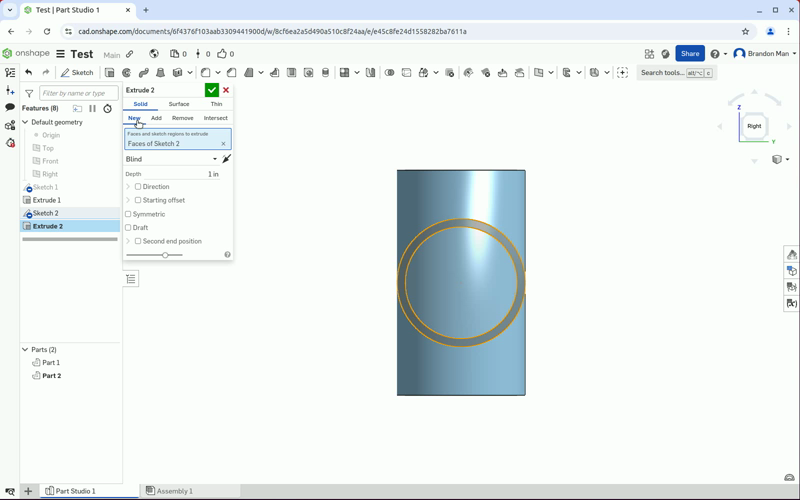
key(tab, 4)
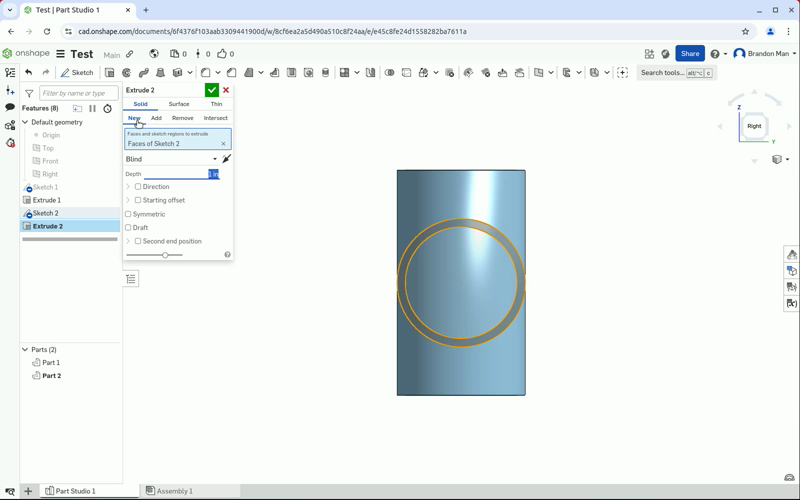
text(23.108)
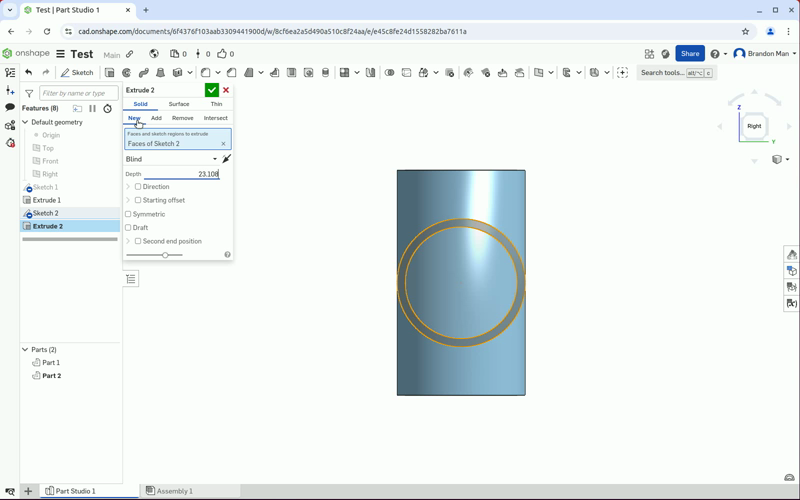
key(enter)
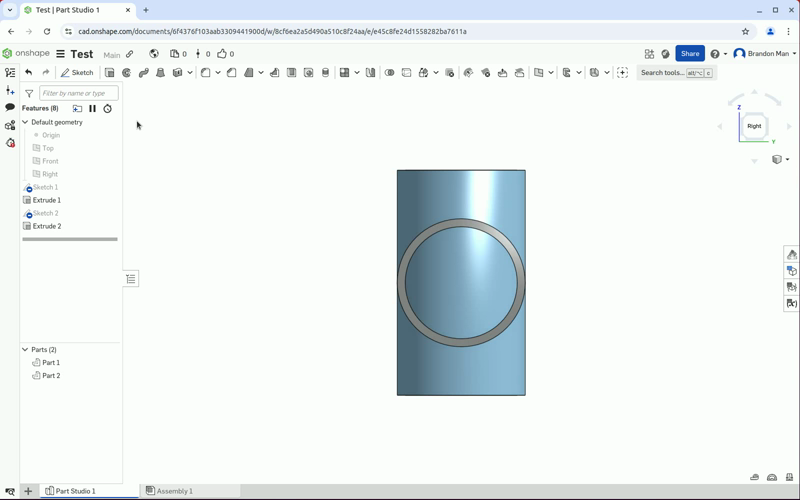
key(shift+h)
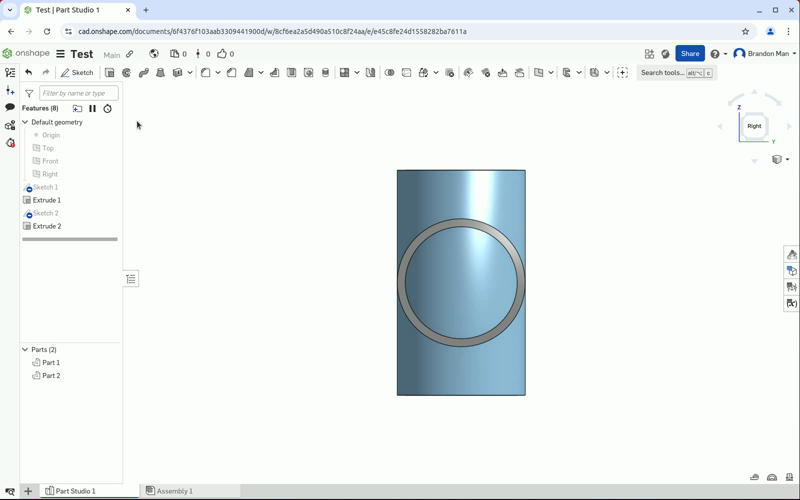
key(shift+h)
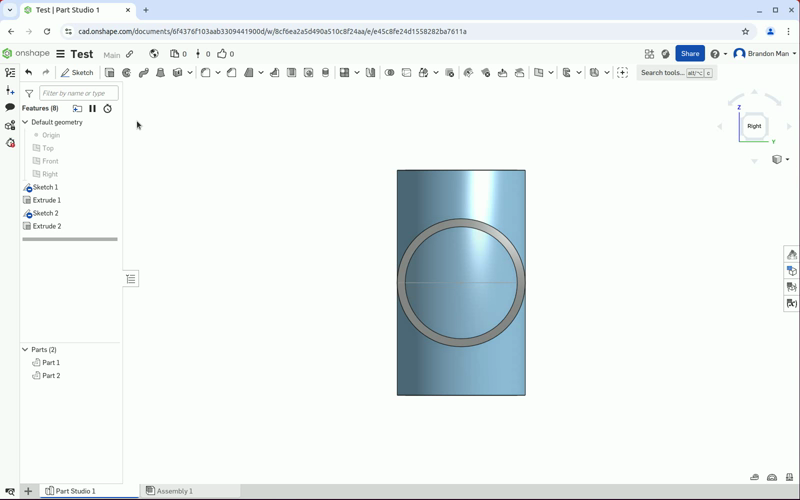
key(shift+7)
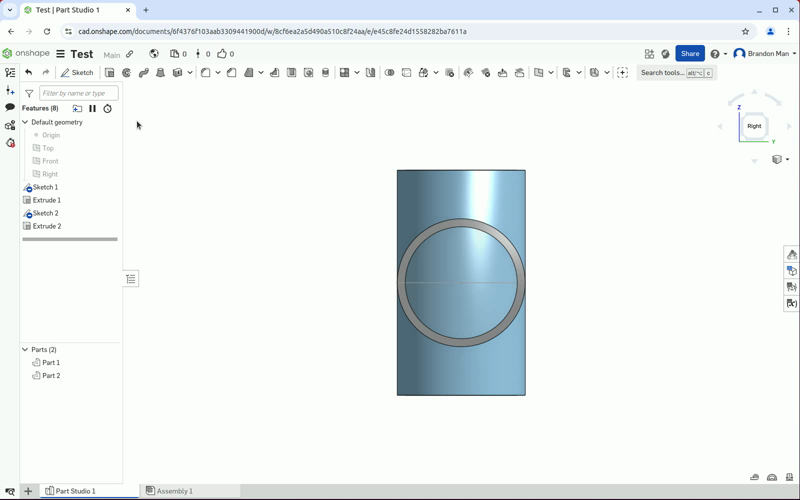
key(right, 2)
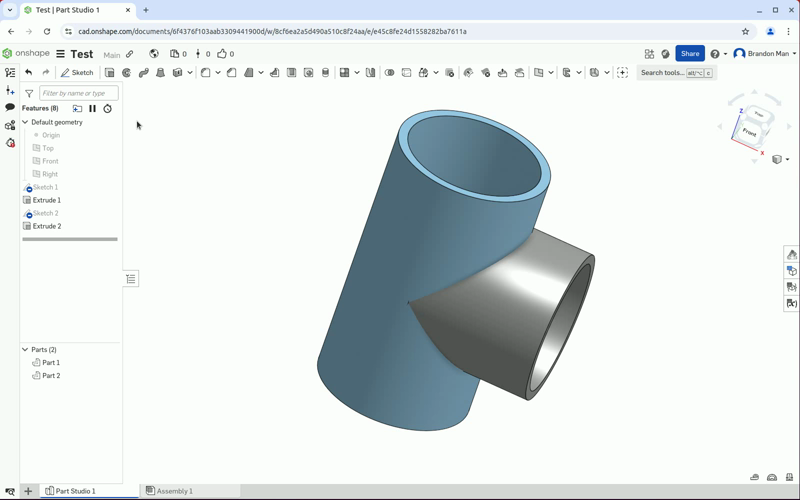
key(down, 2)
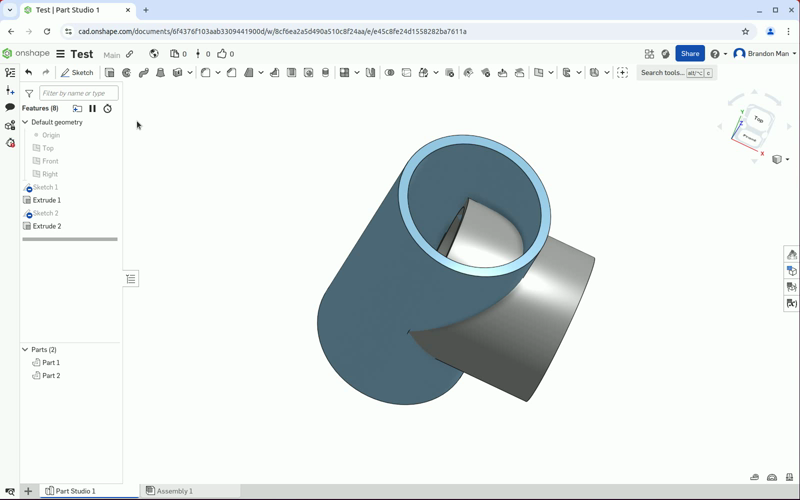
key(up, 2)
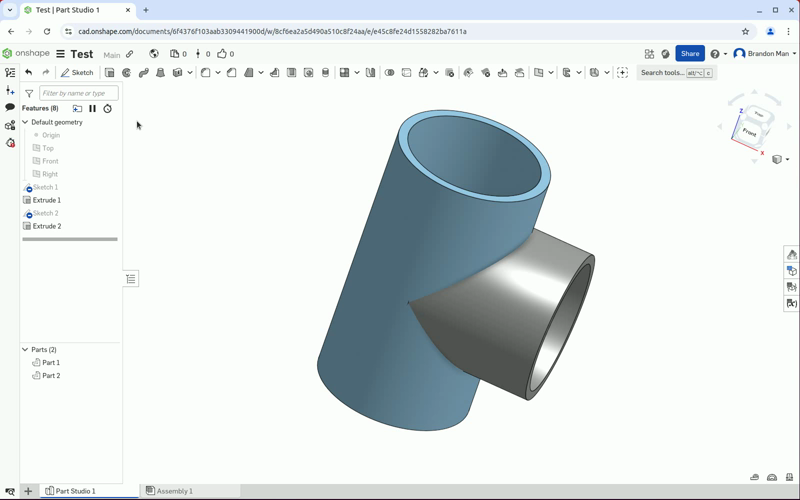
key(left, 2)
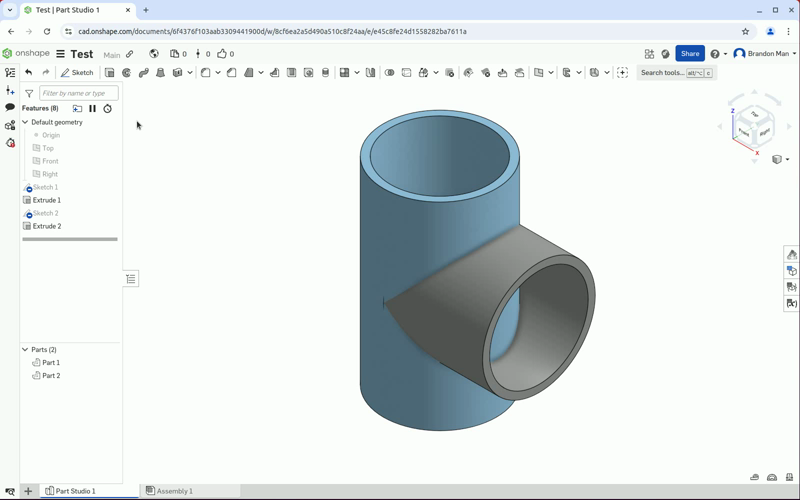
mouse_move(73, 189)
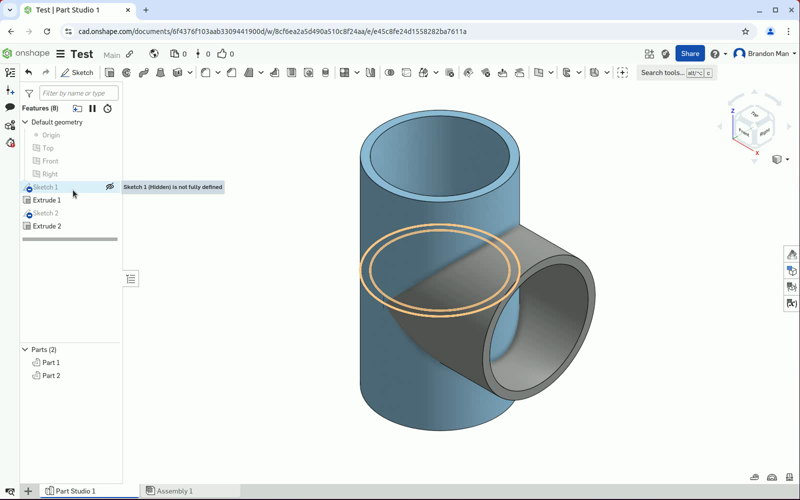
click(73, 189)